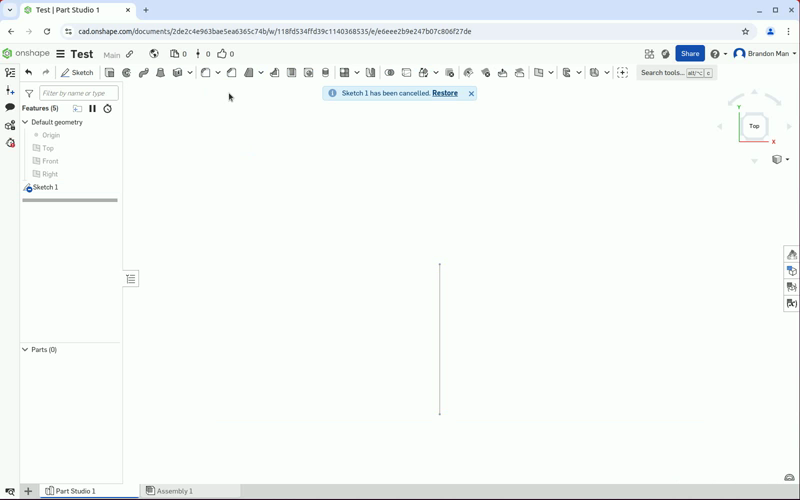
key(shift+h)
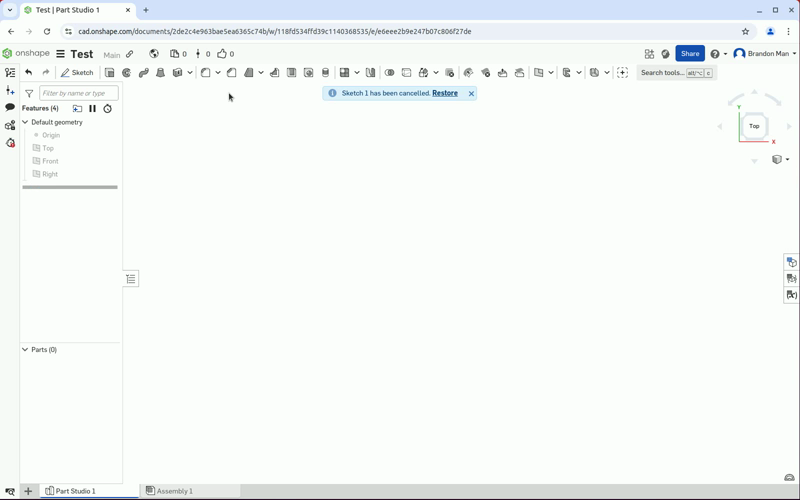
mouse_move(73, 352)
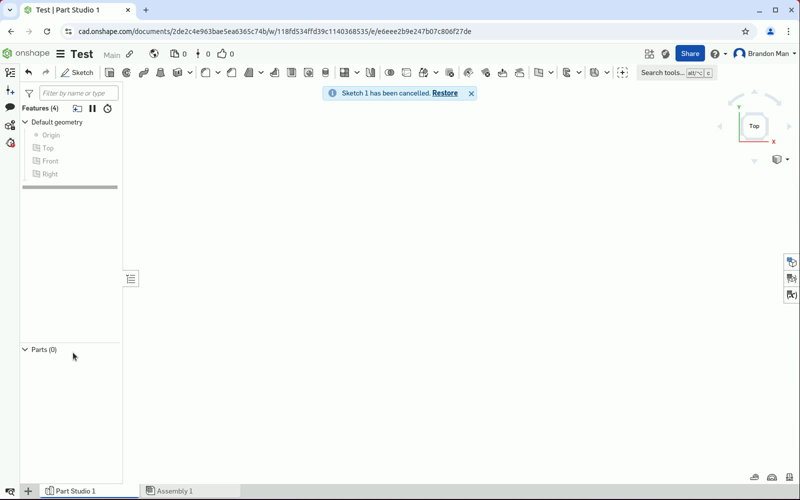
key(y)
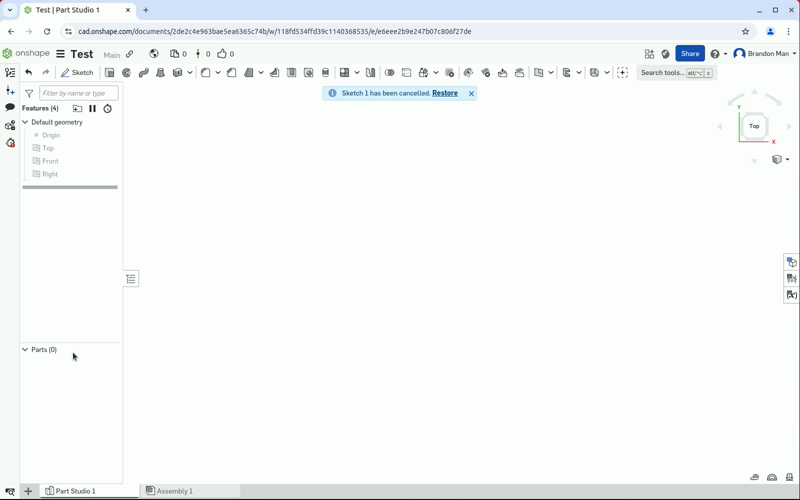
key(shift+p)
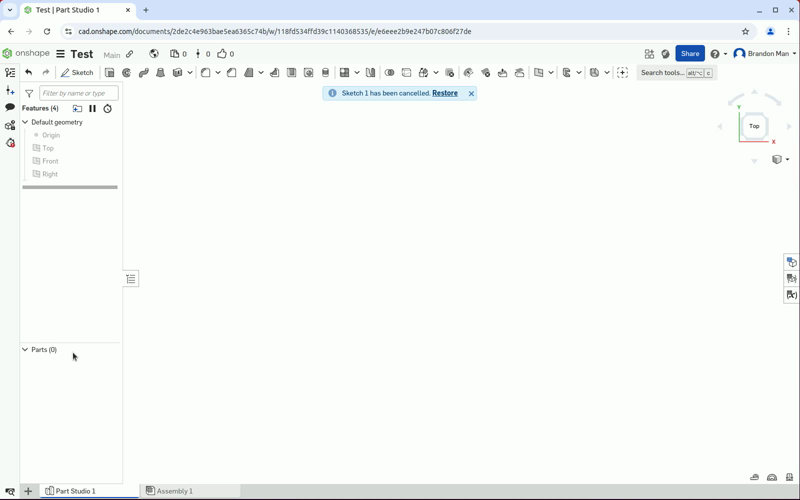
key(space)
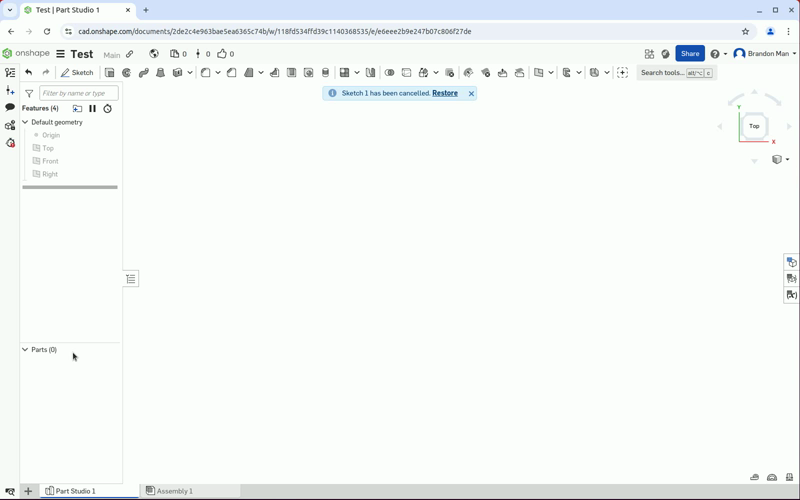
key_down(shift)
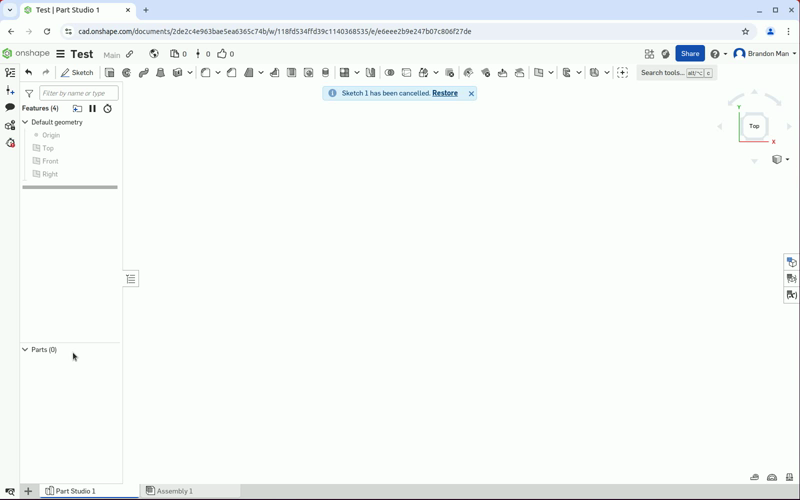
key(up)
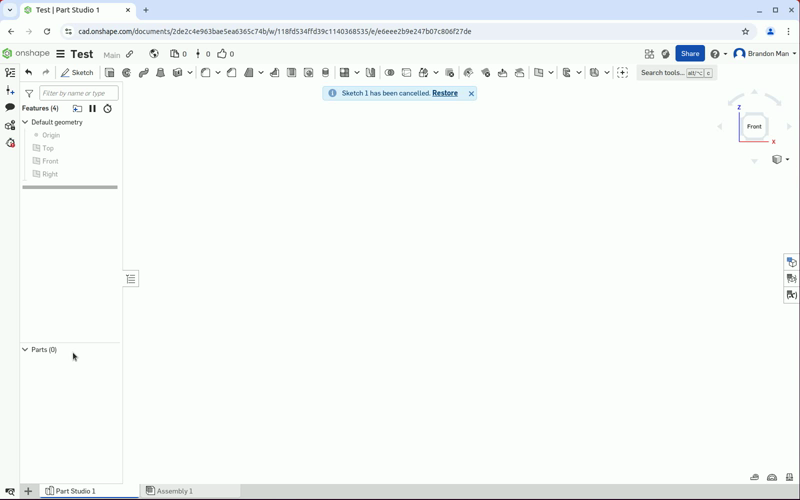
key_up(shift)
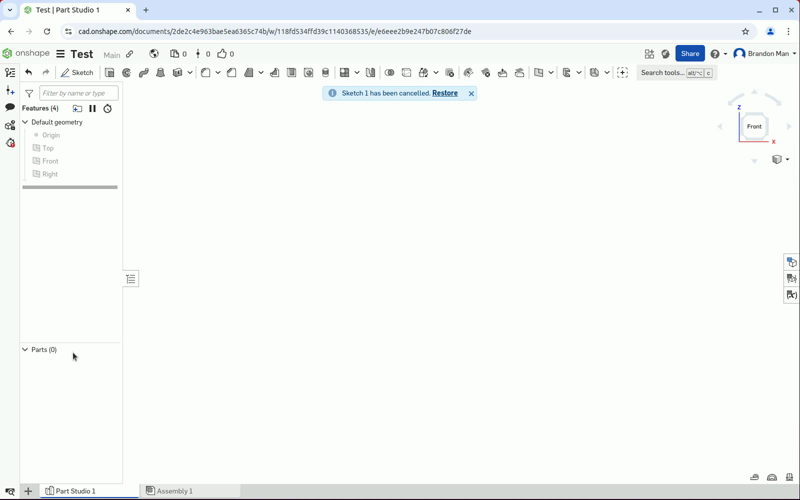
mouse_move(73, 352)
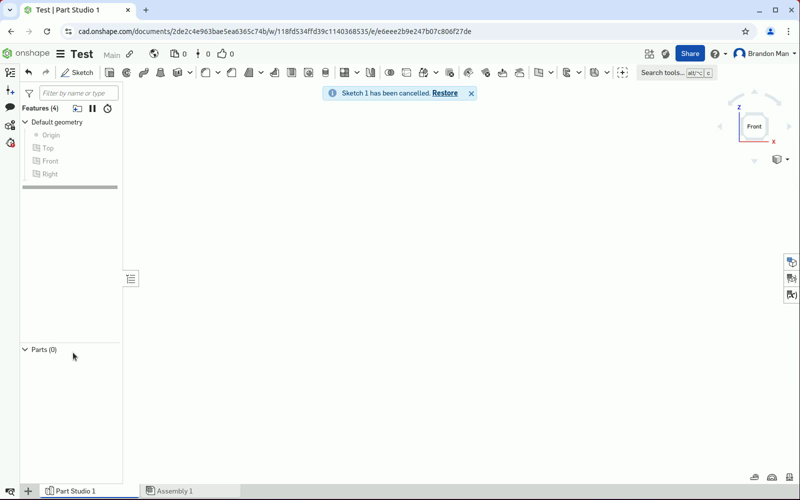
key(shift+y)
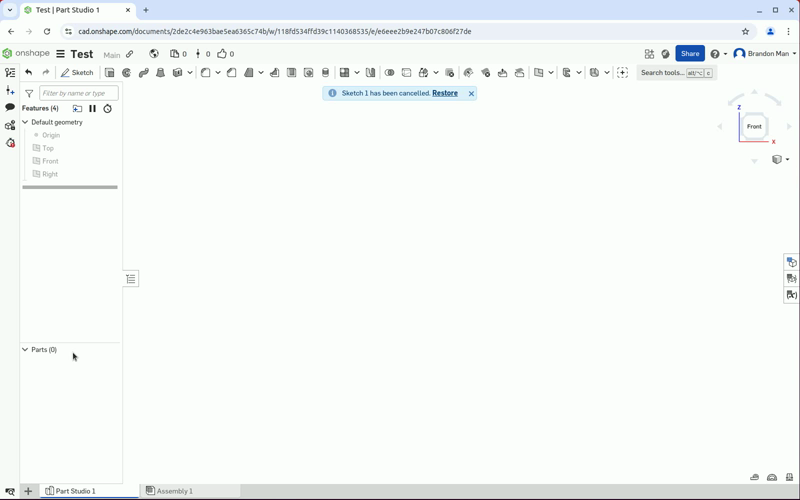
key(shift+s)
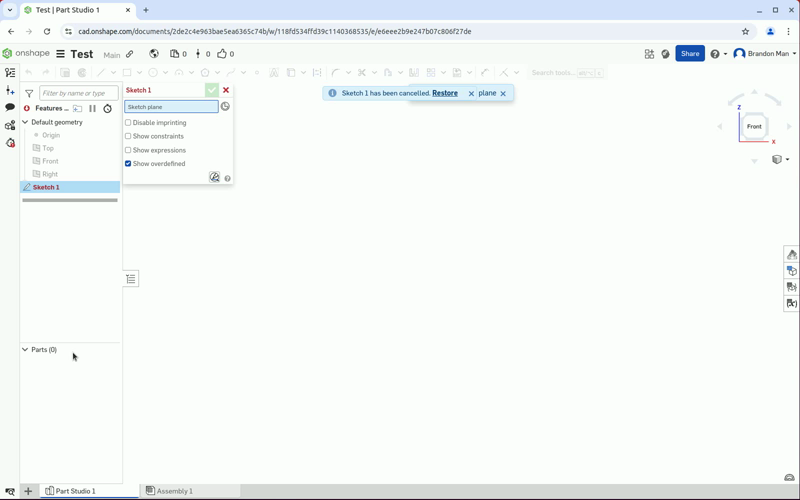
mouse_move(73, 163)
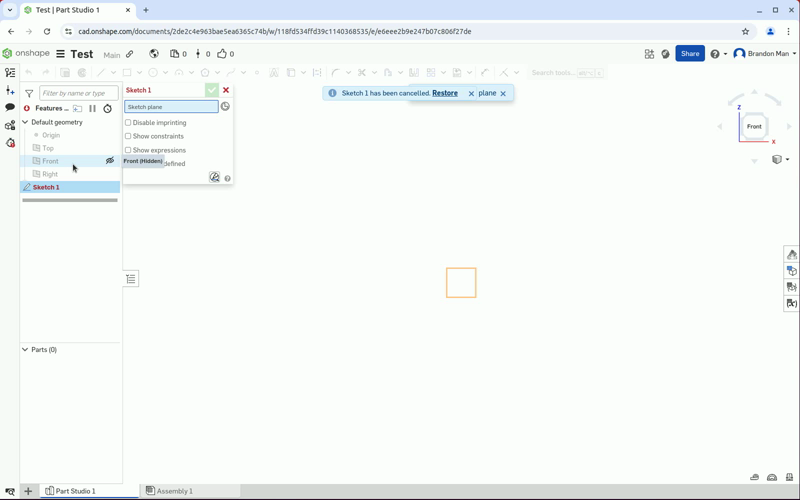
click(73, 163)
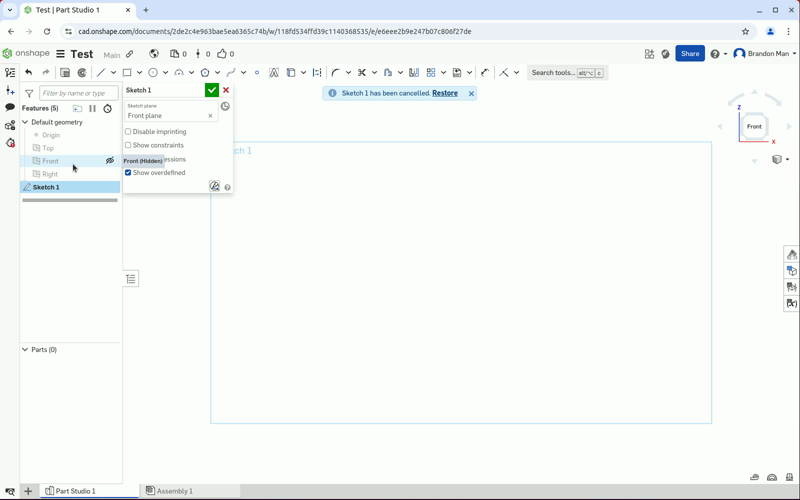
mouse_move(73, 352)
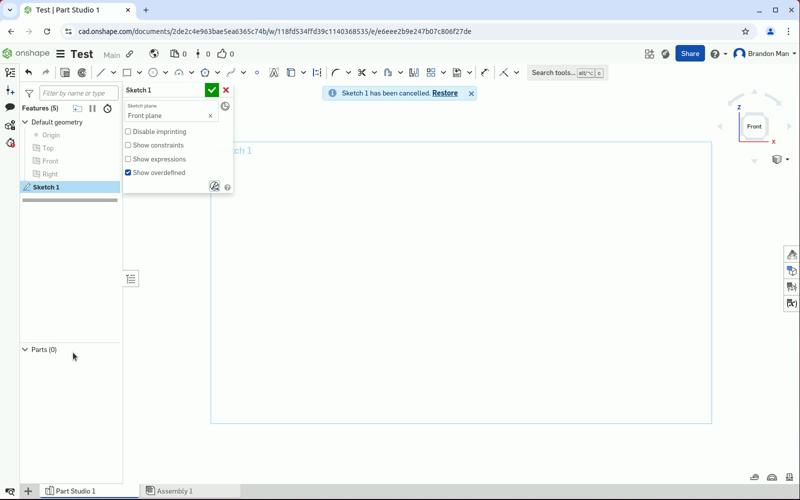
key(y)
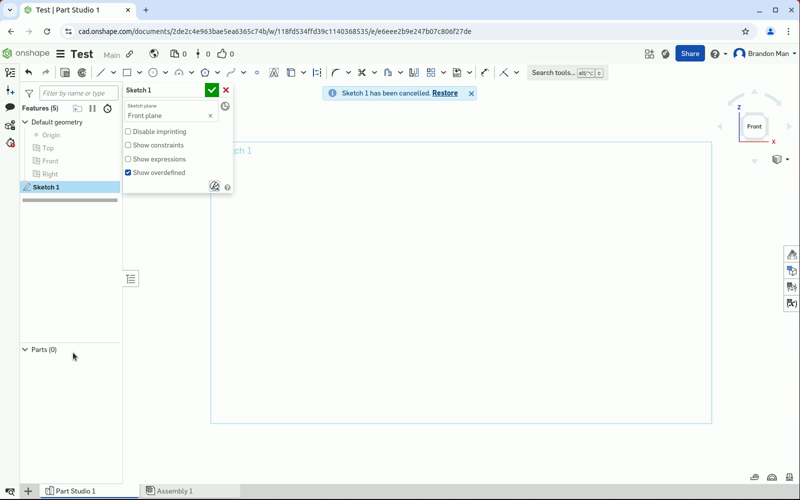
key(l)
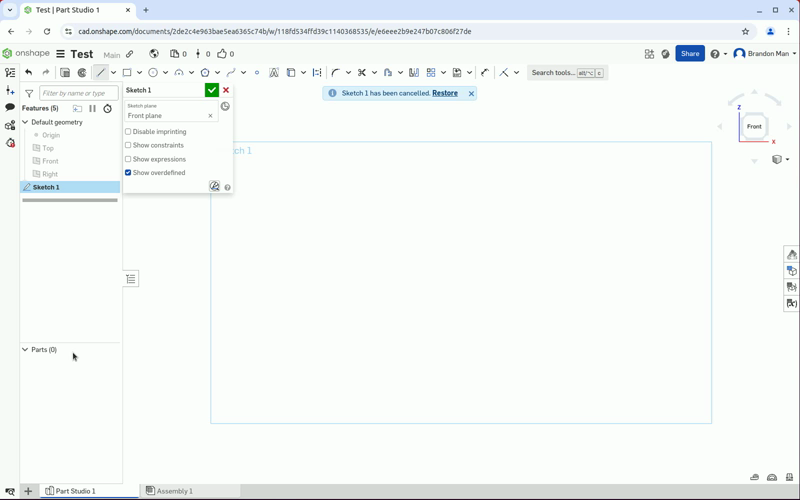
key_down(shift)
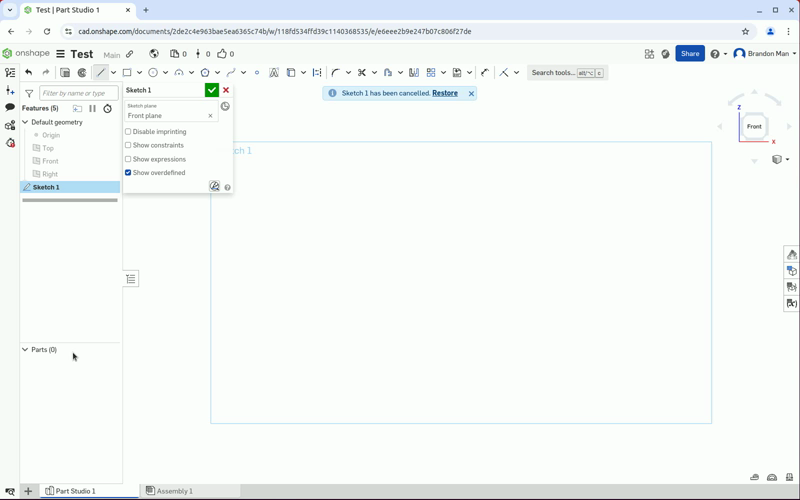
mouse_move(460, 282)
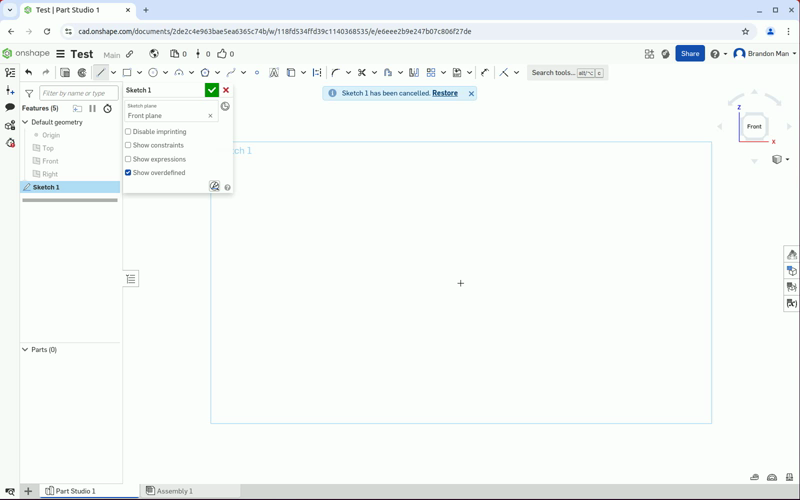
click(460, 282)
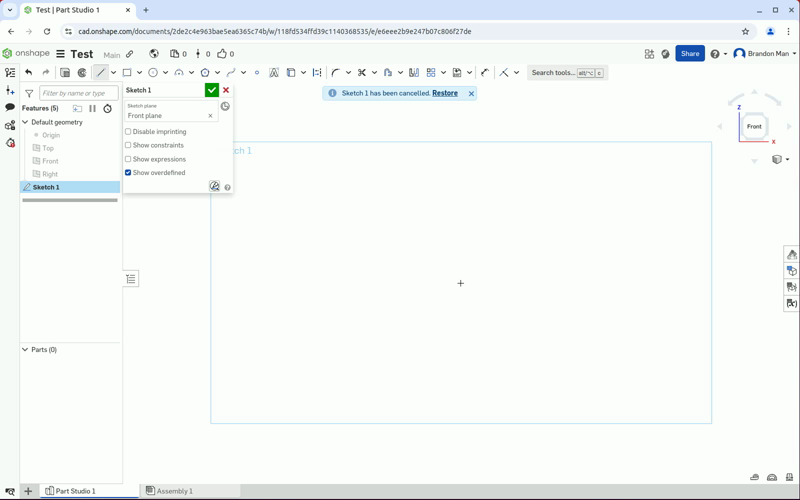
key_up(shift)
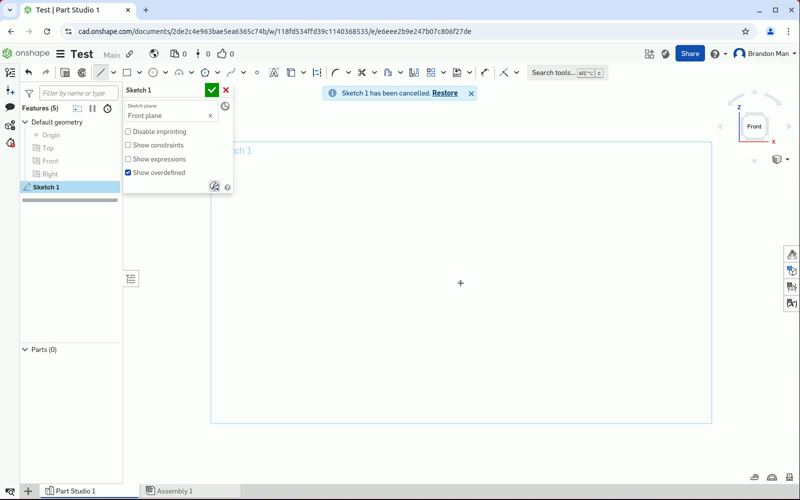
key_down(shift)
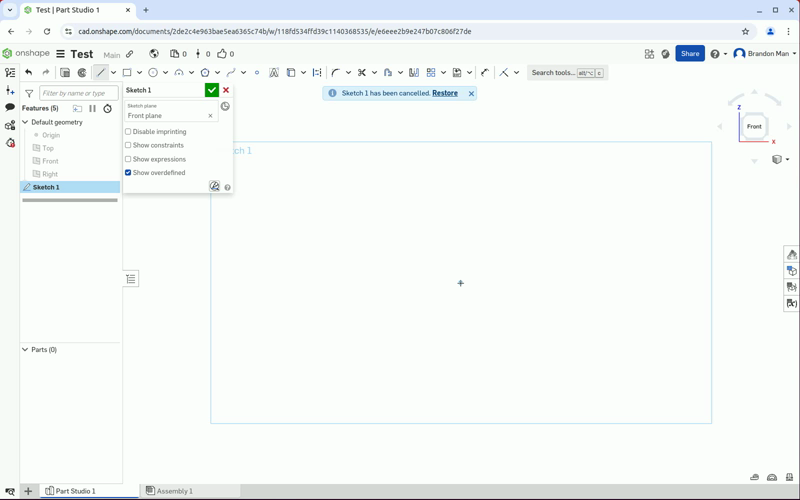
mouse_move(573, 282)
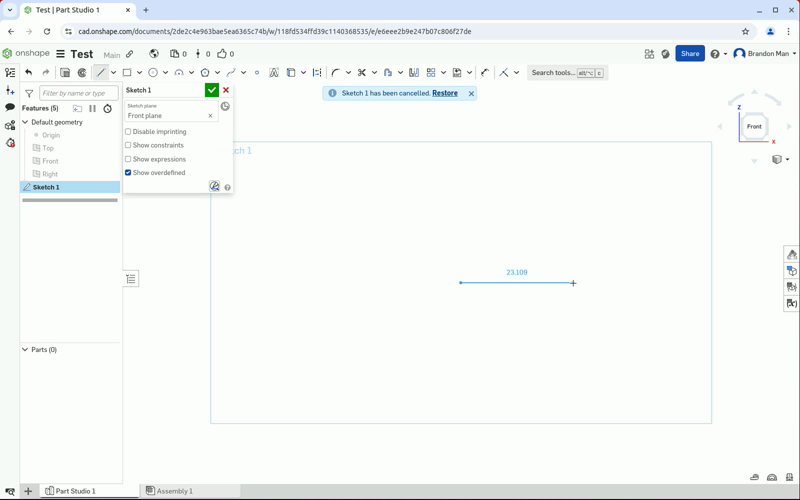
click(573, 282)
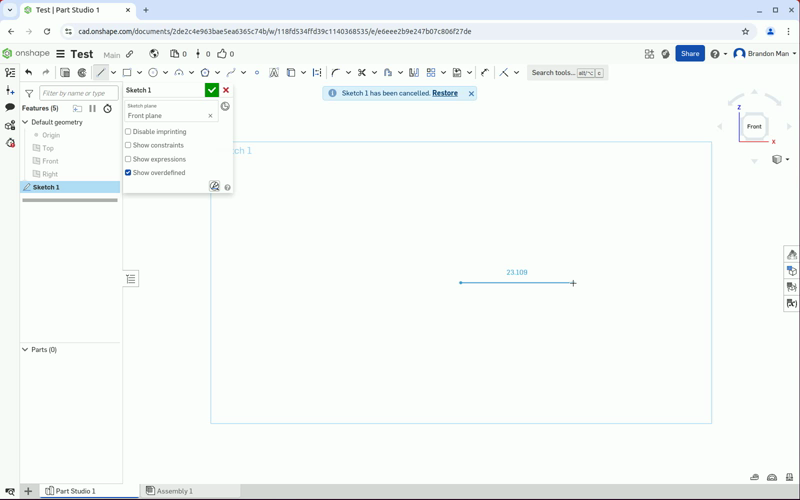
key_up(shift)
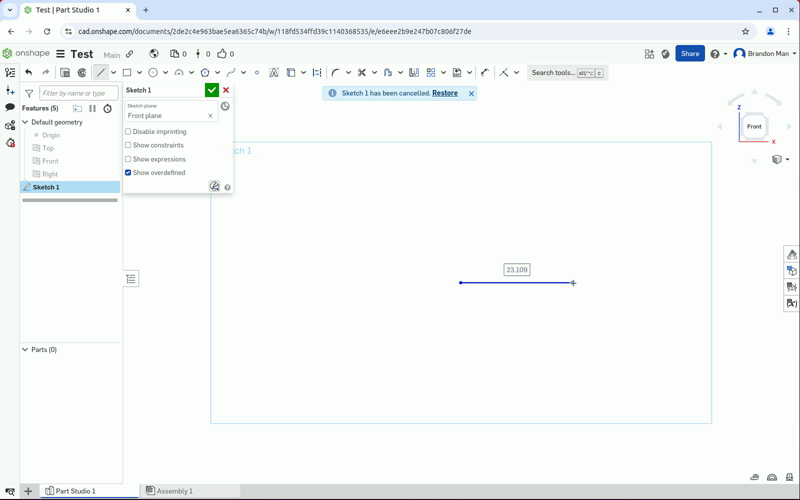
key_down(shift)
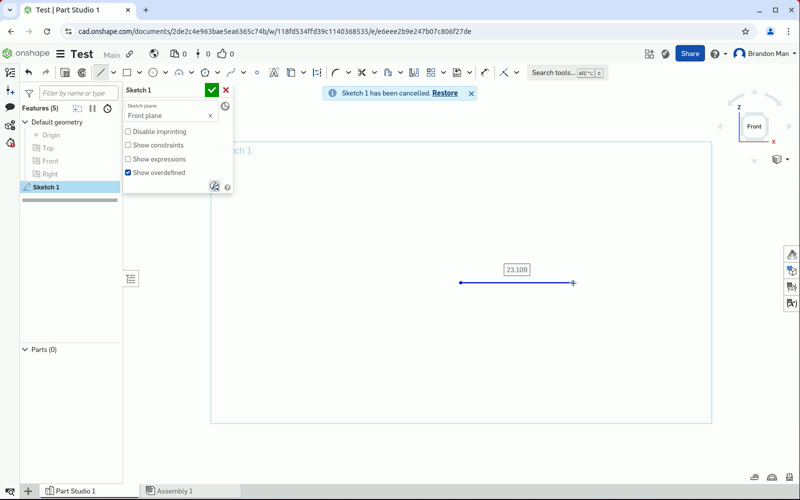
mouse_move(589, 282)
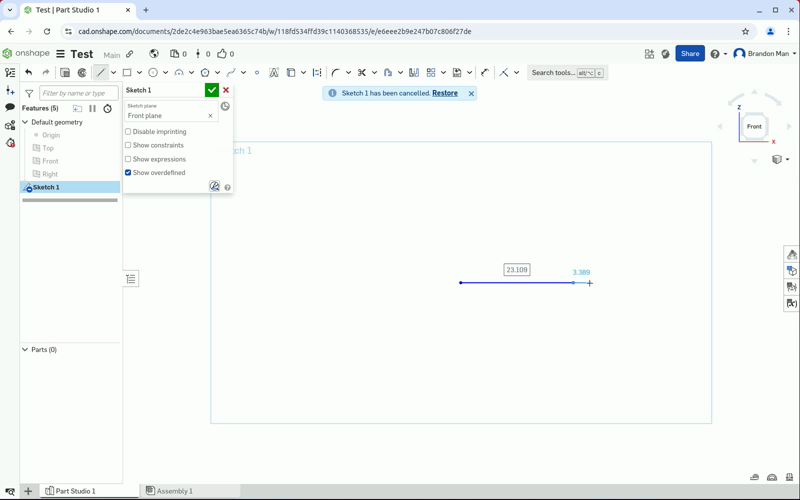
mouse_move(573, 265)
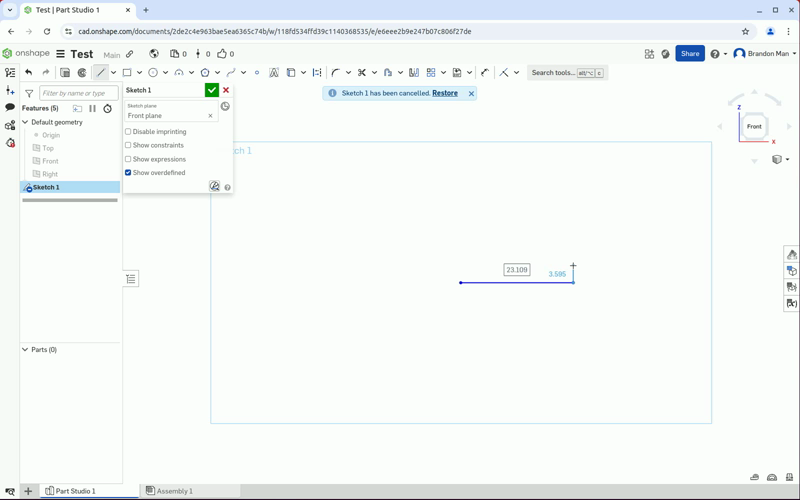
click(573, 265)
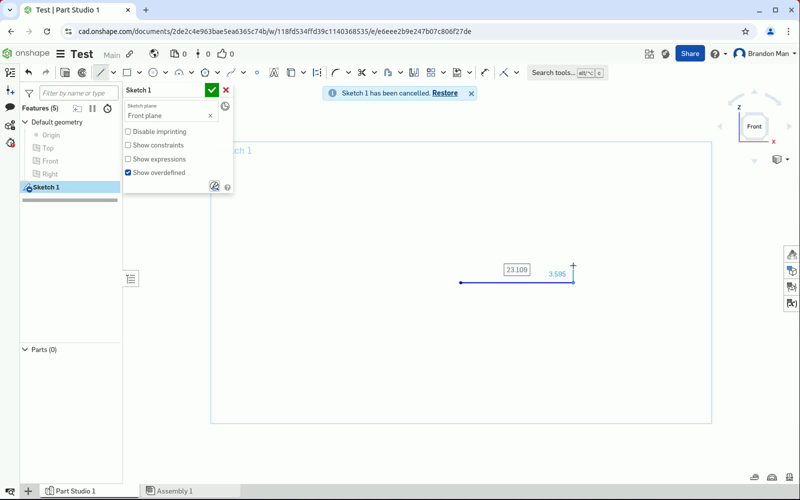
key_up(shift)
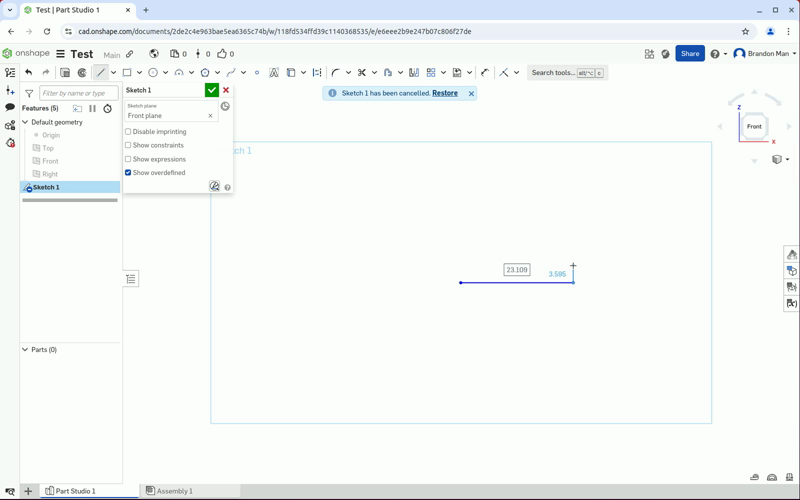
key_down(shift)
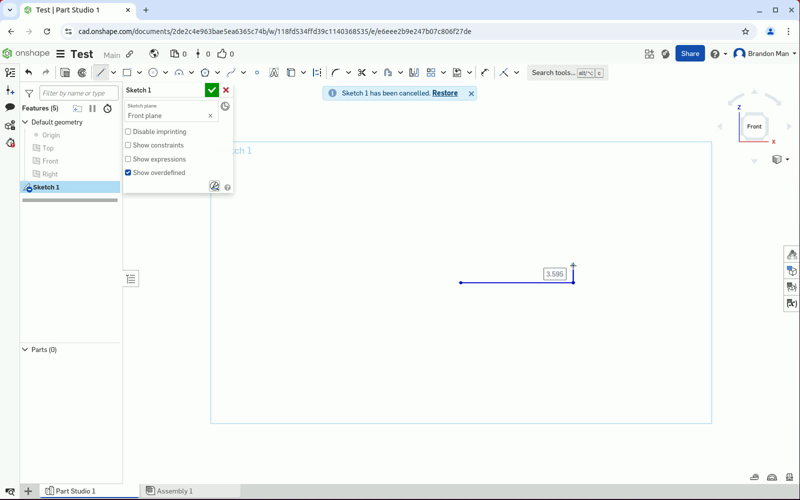
mouse_move(460, 265)
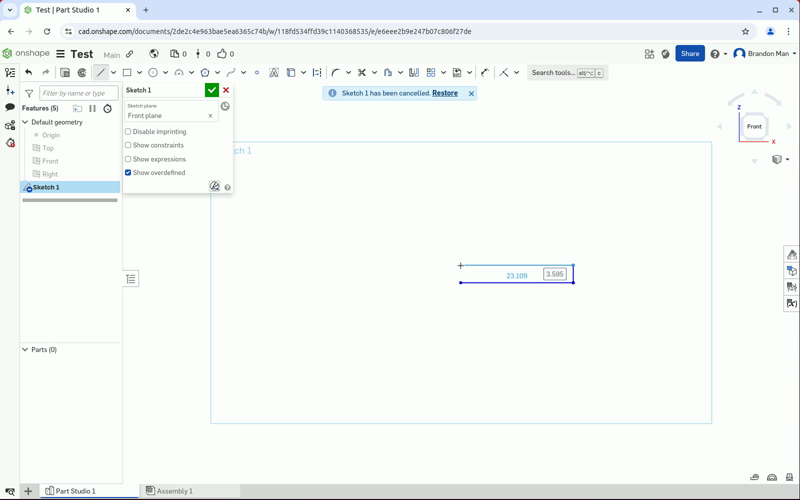
click(460, 265)
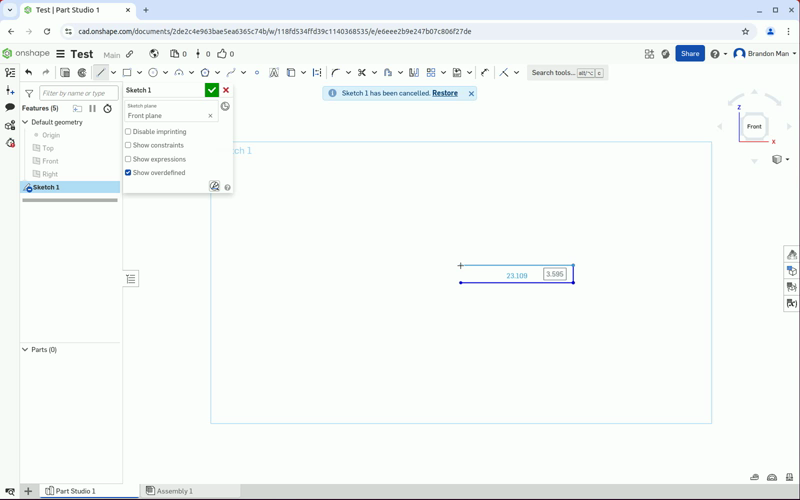
key_up(shift)
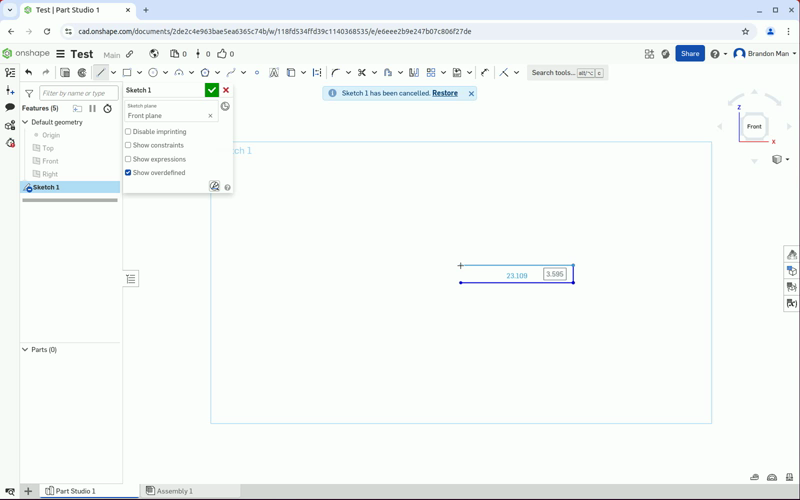
mouse_move(490, 265)
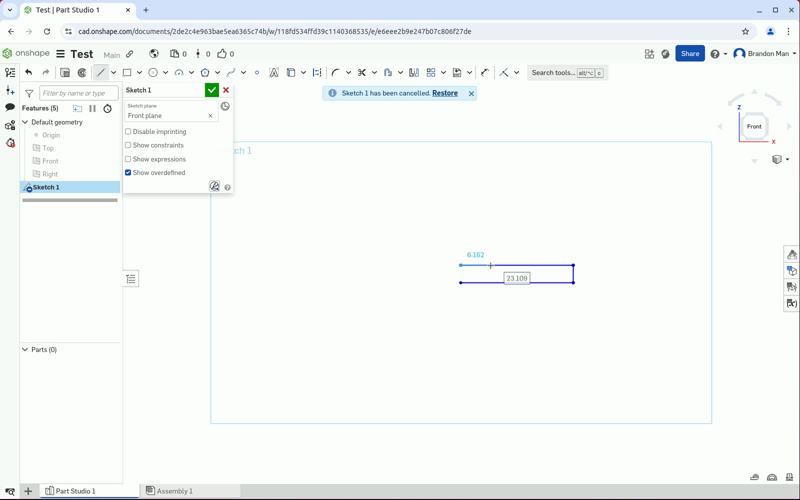
key_down(shift)
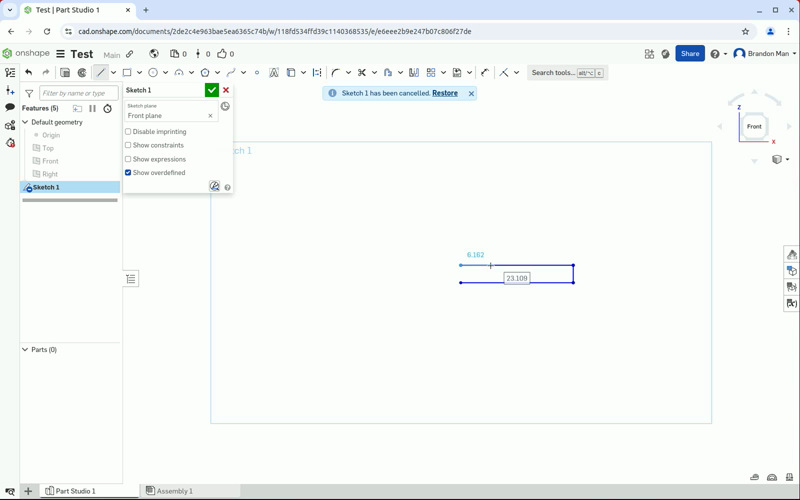
mouse_move(460, 282)
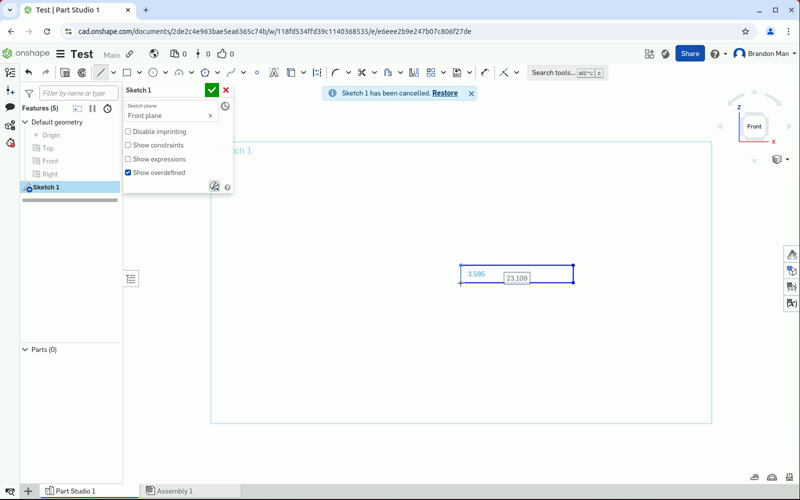
key_up(shift)
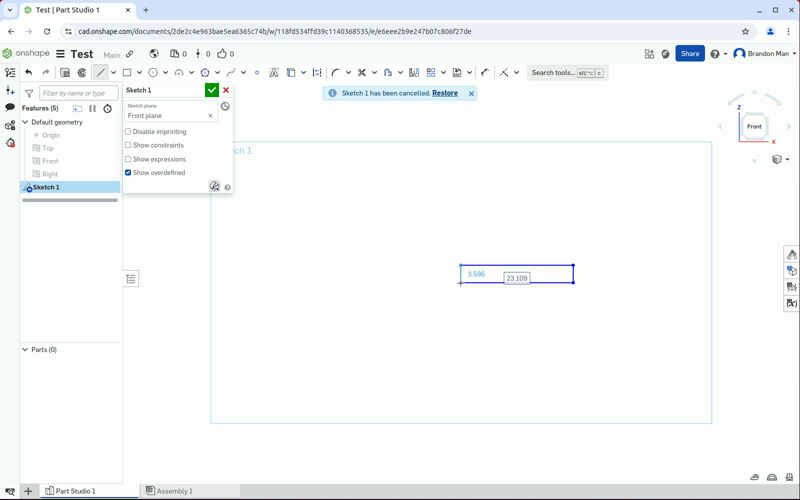
click(460, 282)
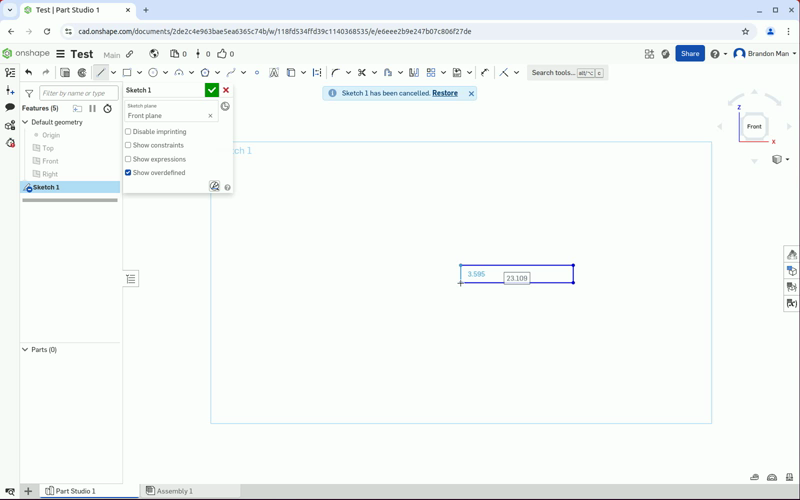
key(esc)
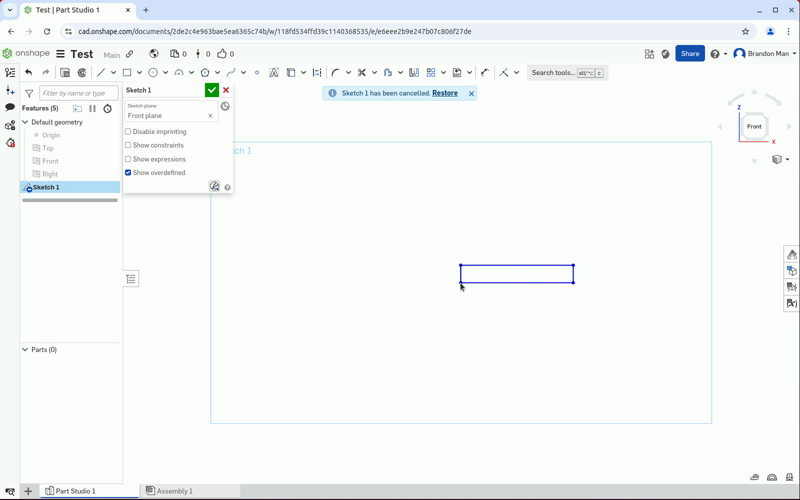
mouse_move(534, 269)
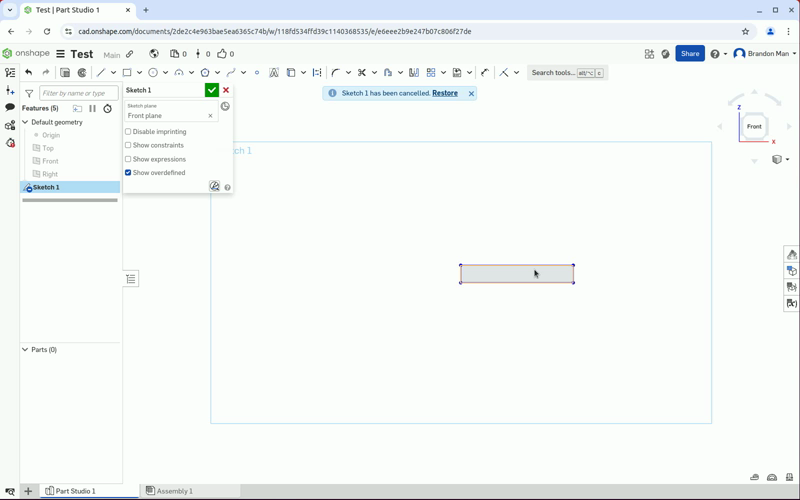
click(534, 269)
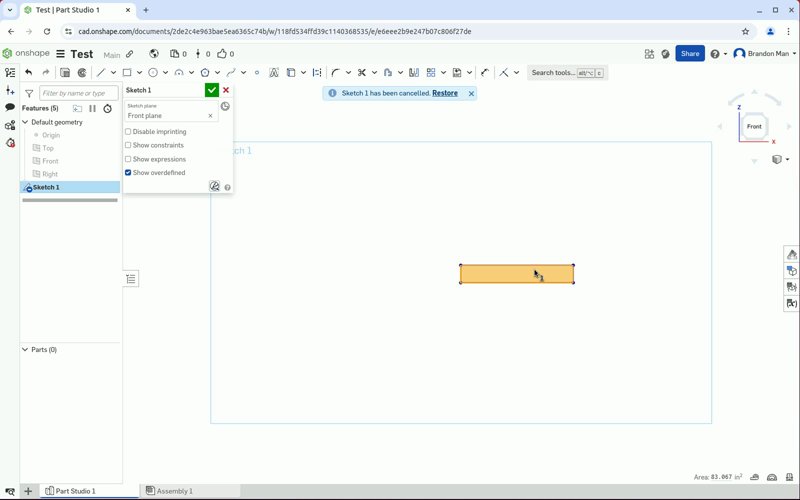
mouse_move(73, 352)
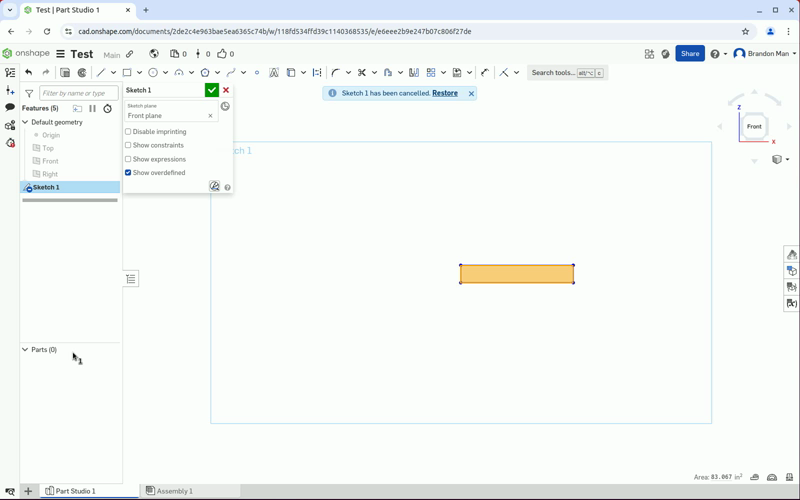
key(shift+y)
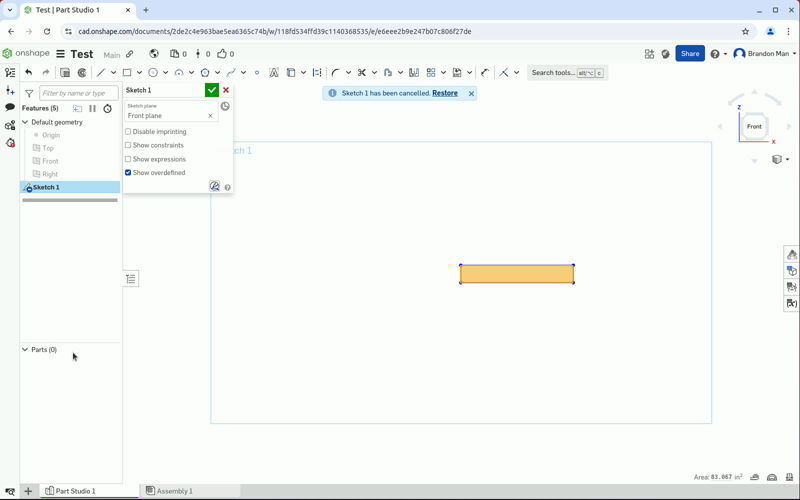
key(shift+e)
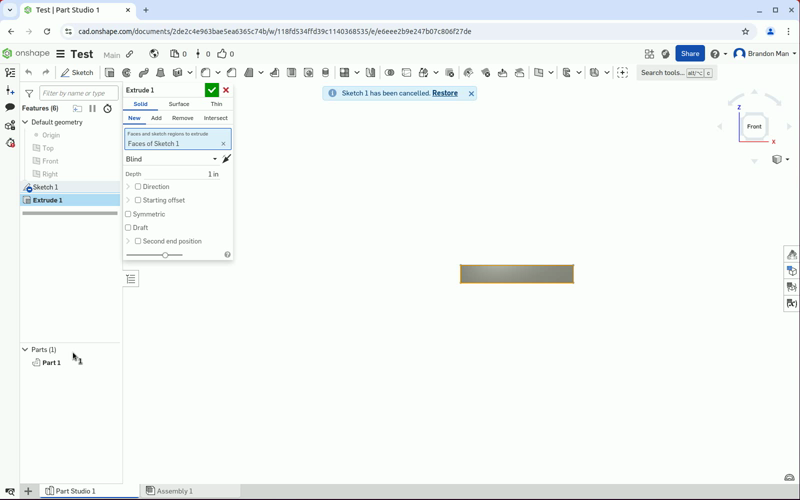
mouse_move(143, 106)
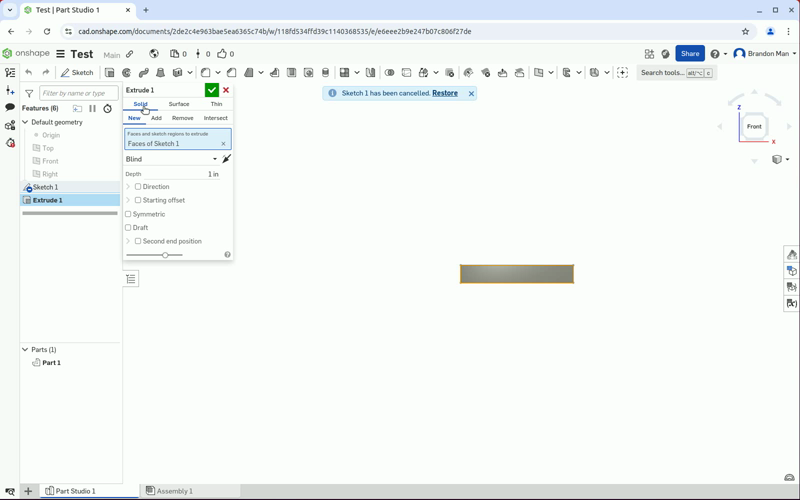
click(143, 106)
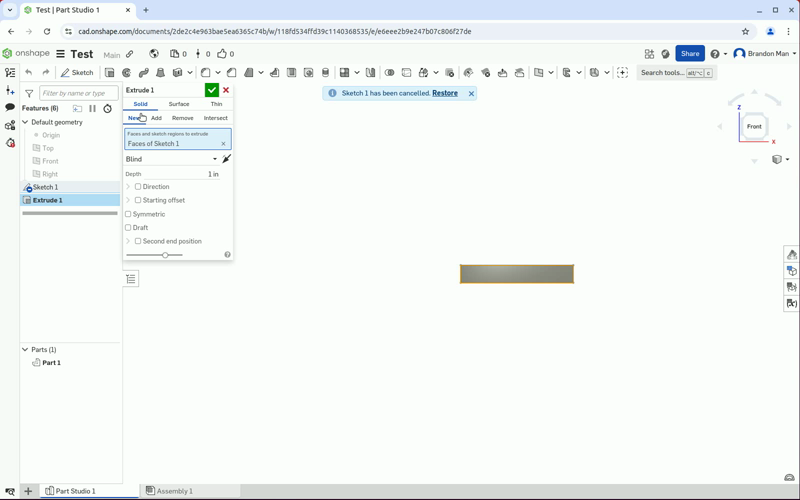
mouse_move(137, 120)
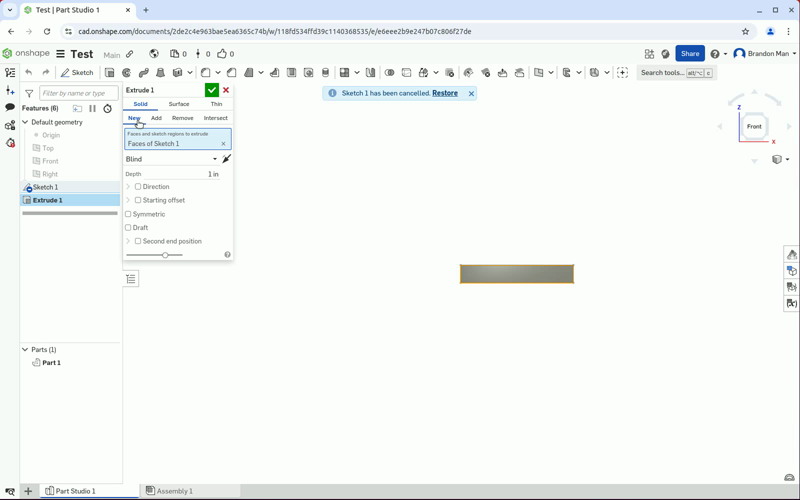
click(137, 120)
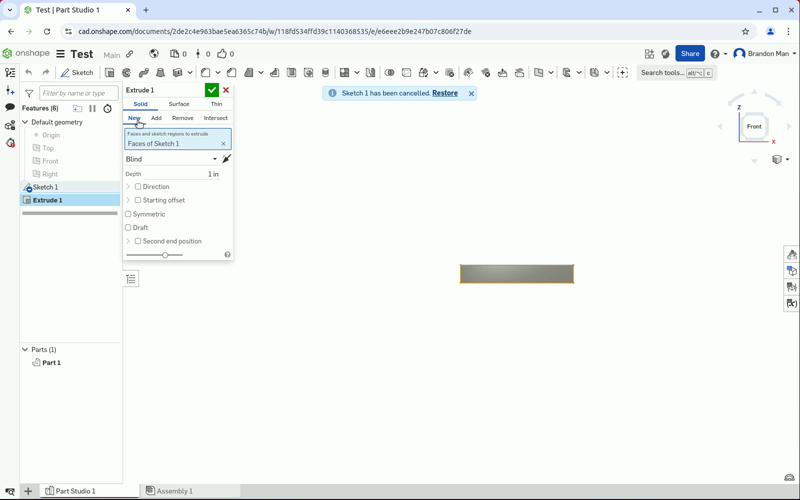
key(tab, 4)
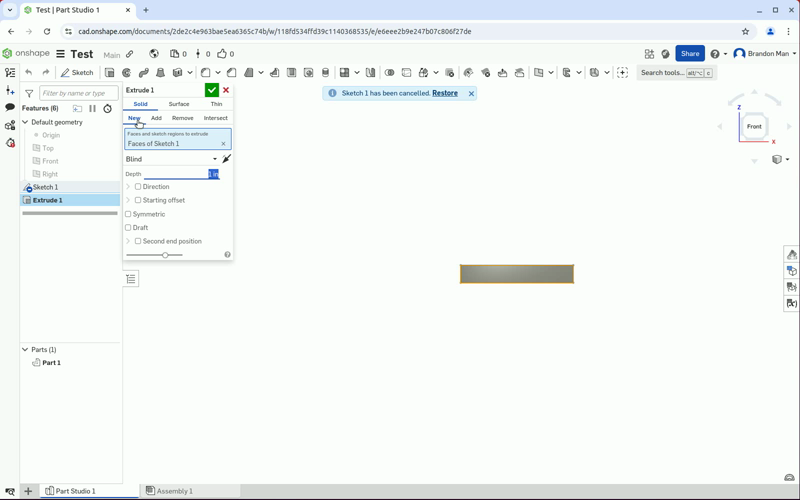
text(0.481)
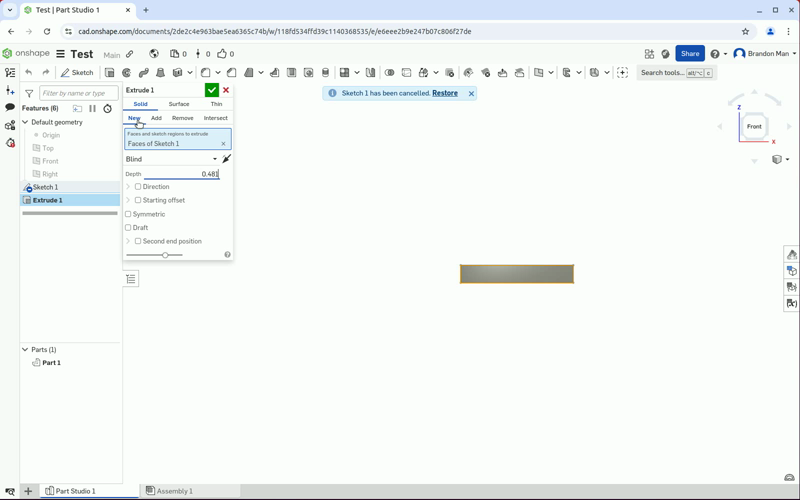
key(enter)
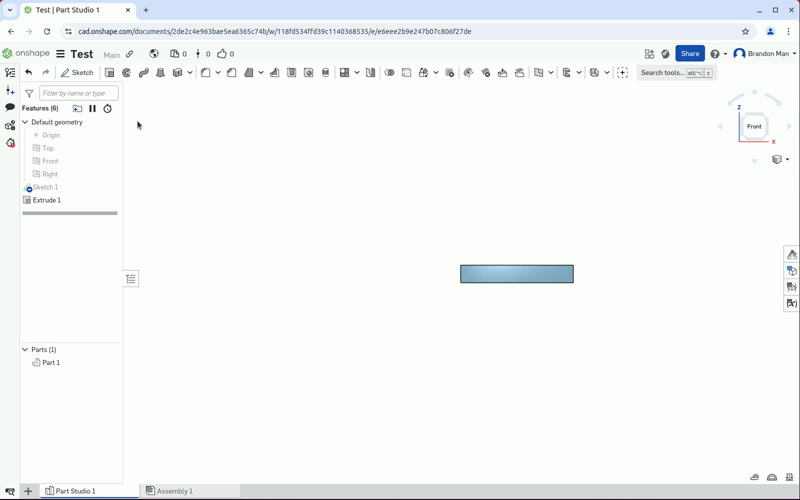
key(shift+h)
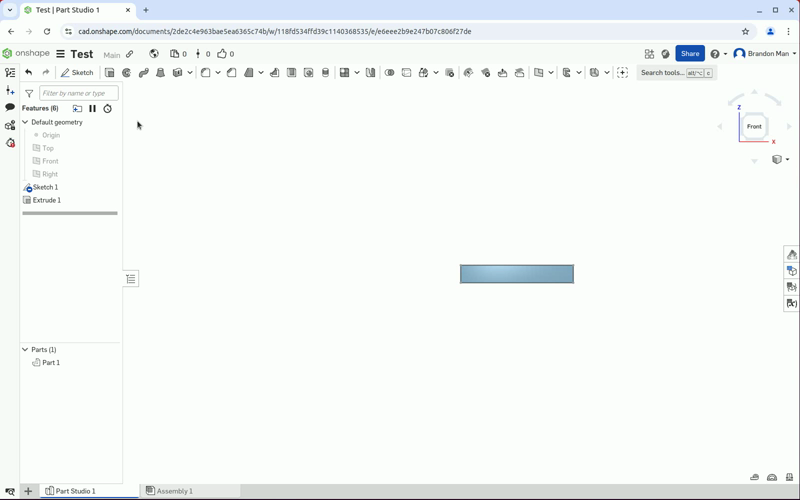
key(shift+h)
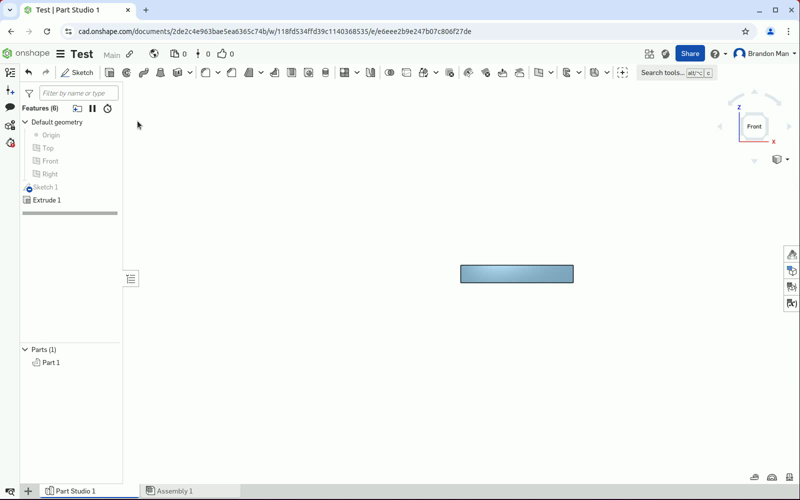
mouse_move(73, 189)
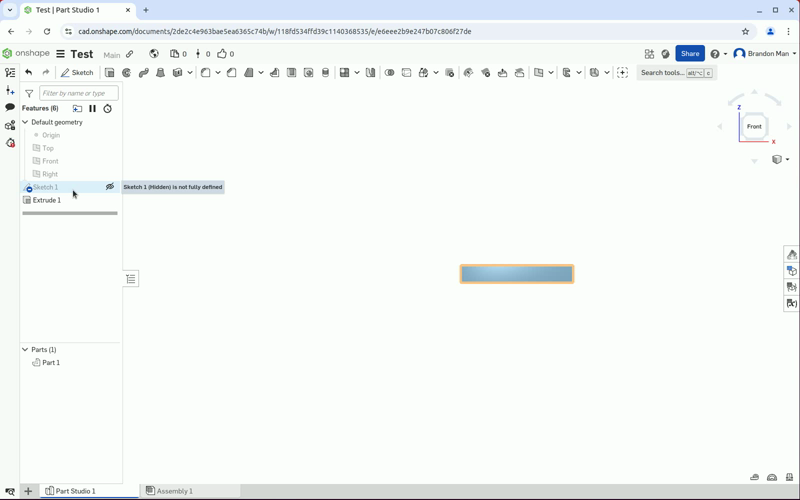
click(73, 189)
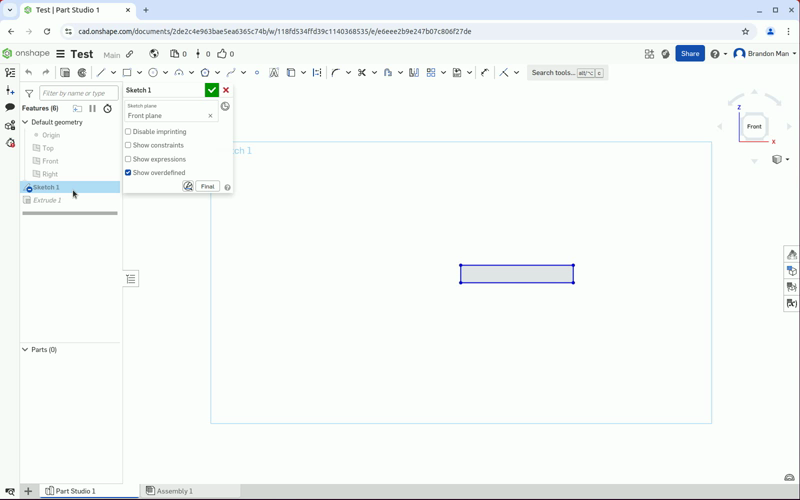
mouse_move(229, 92)
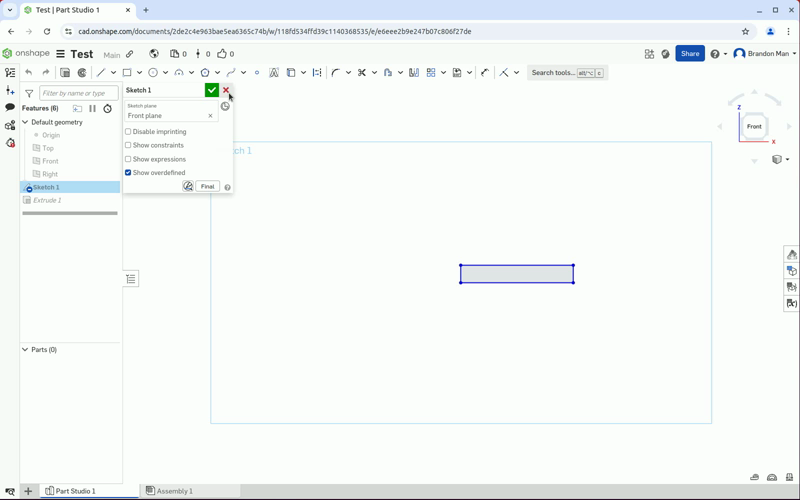
click(229, 92)
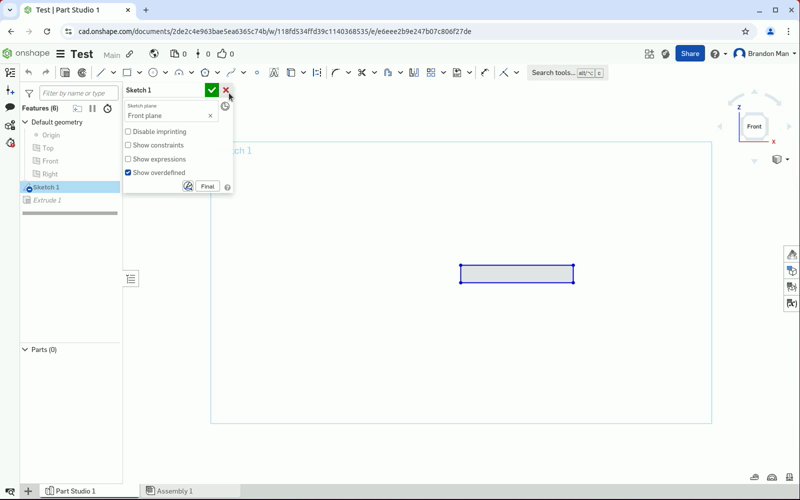
key(shift+s)
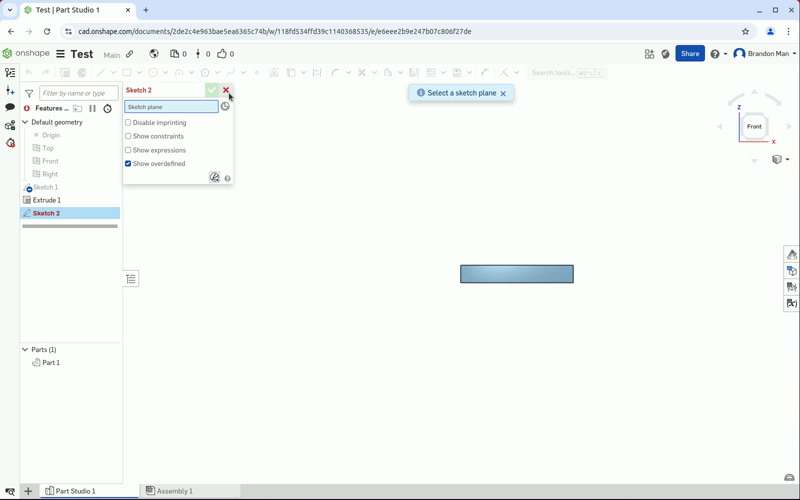
mouse_move(73, 163)
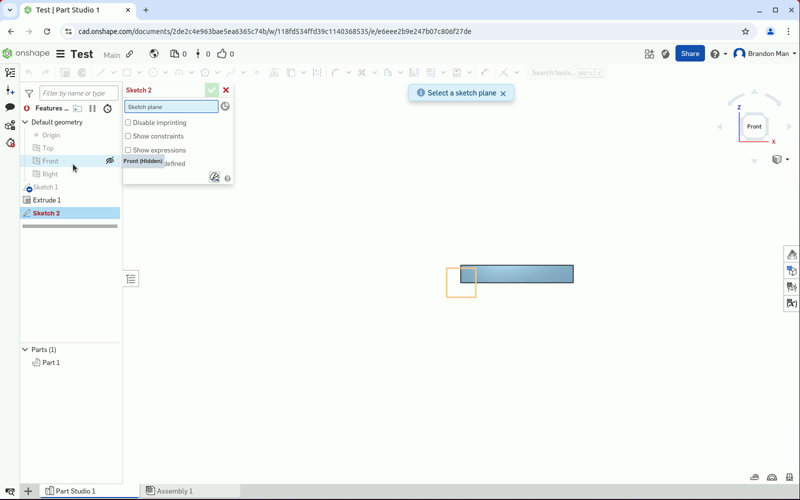
click(73, 163)
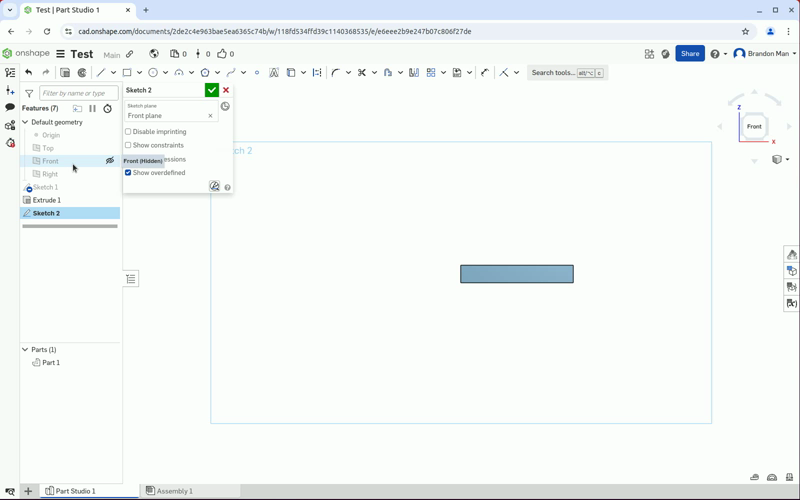
mouse_move(73, 352)
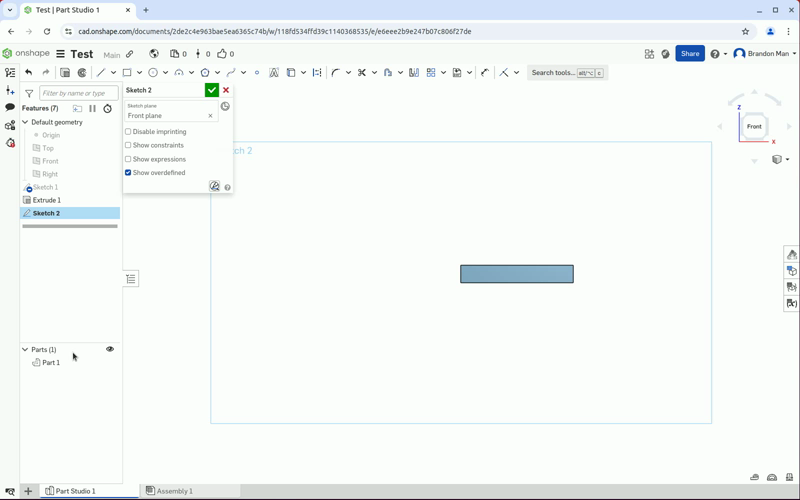
key(y)
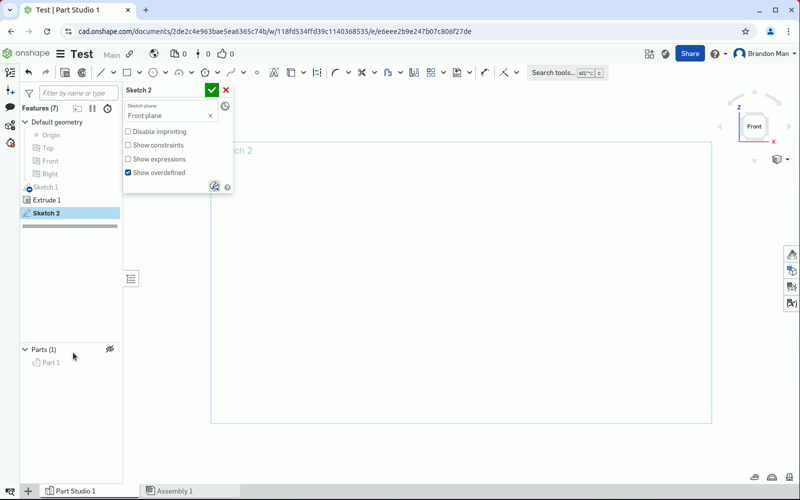
key(l)
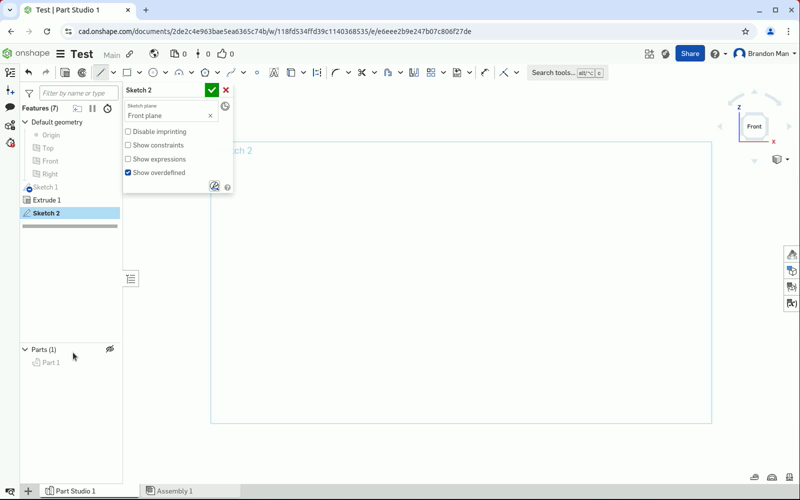
key_down(shift)
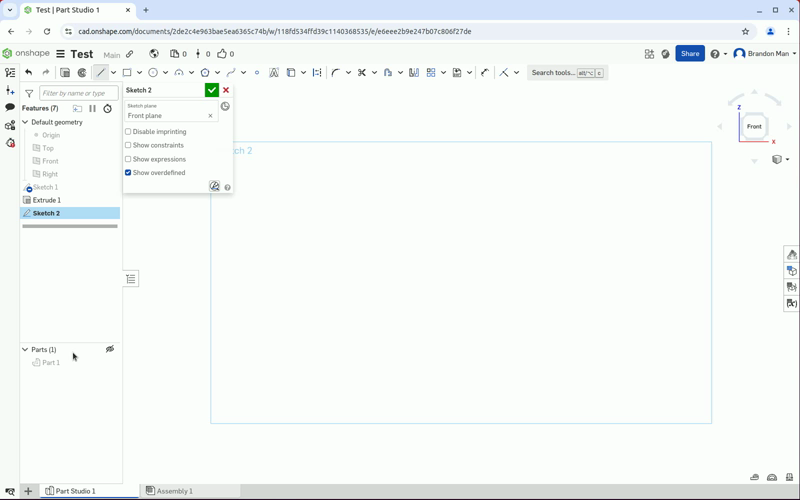
mouse_move(460, 318)
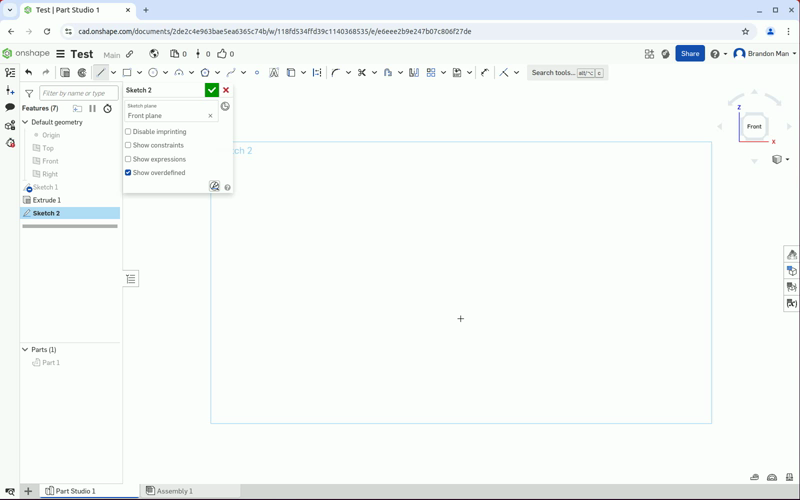
click(460, 318)
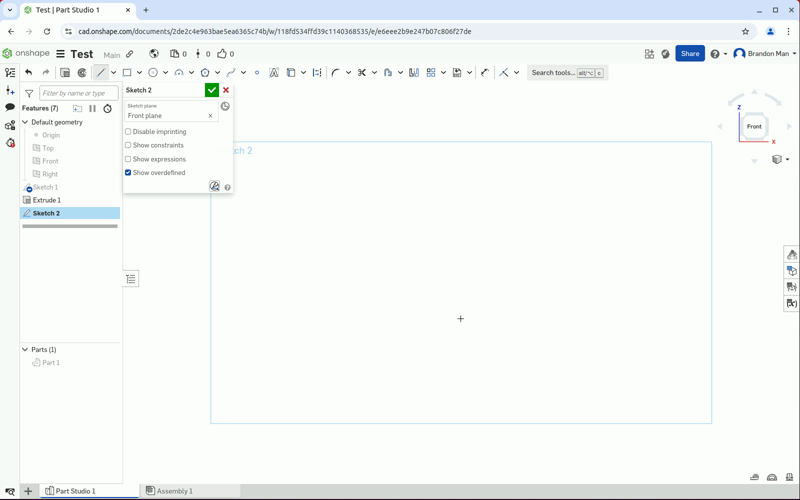
key_up(shift)
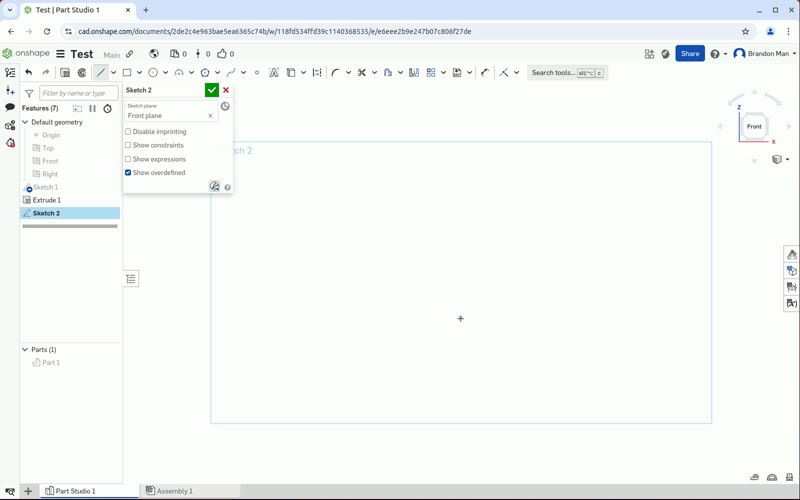
key_down(shift)
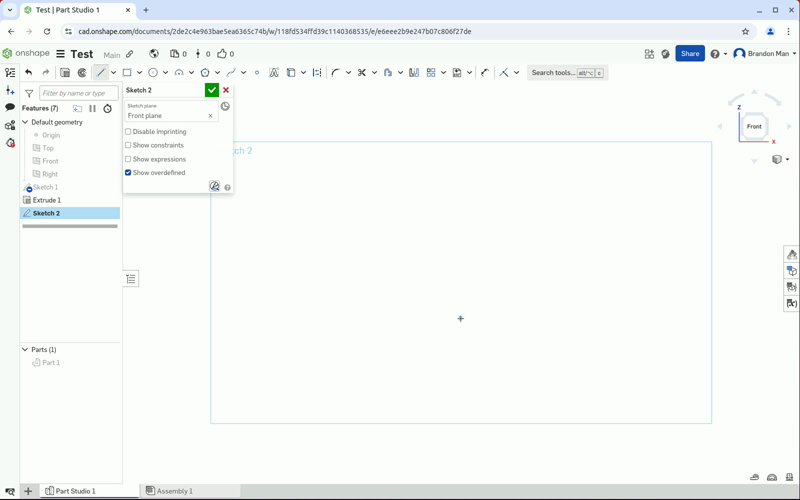
mouse_move(490, 318)
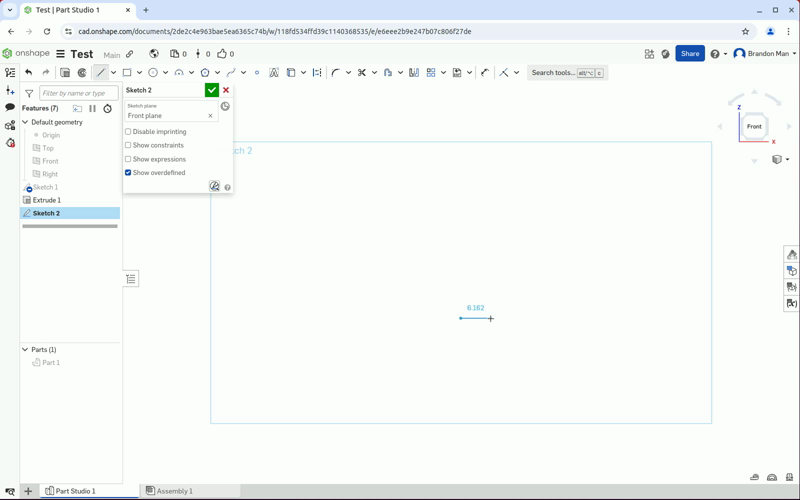
mouse_move(479, 318)
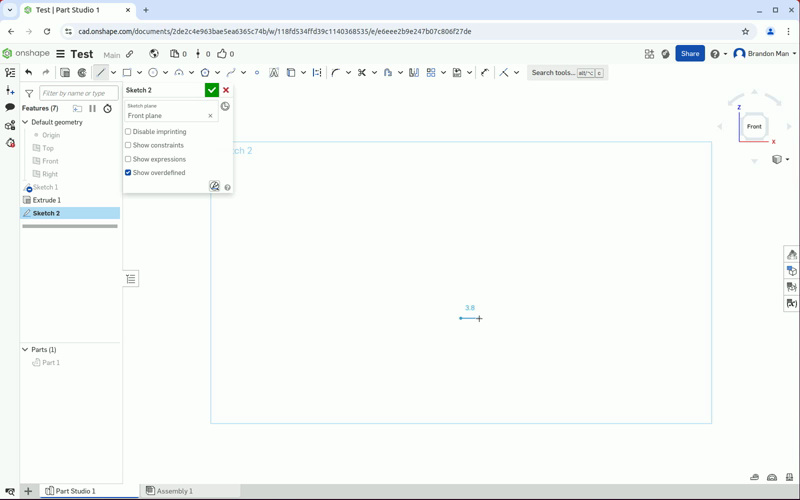
click(479, 318)
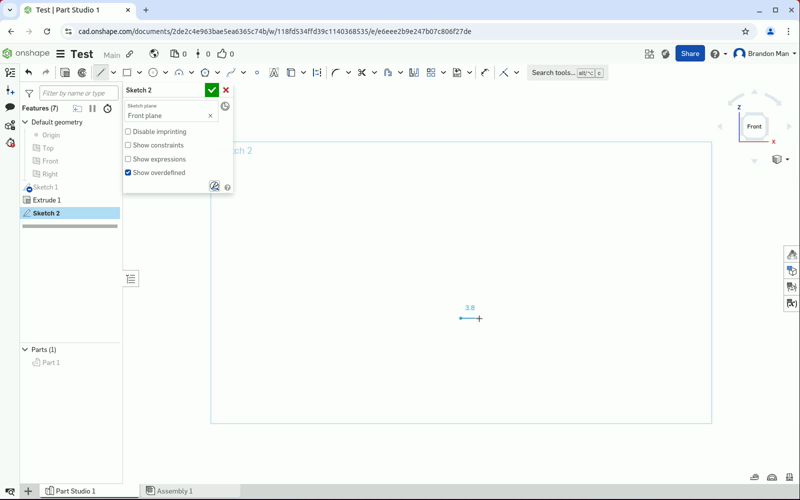
key_up(shift)
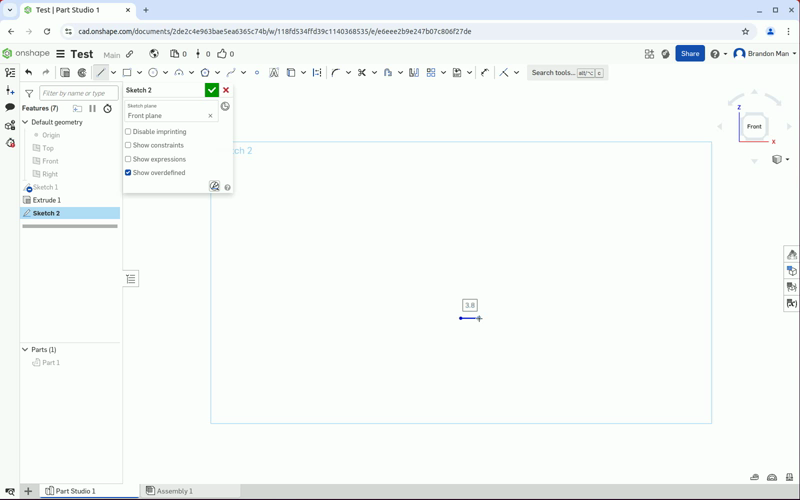
key_down(shift)
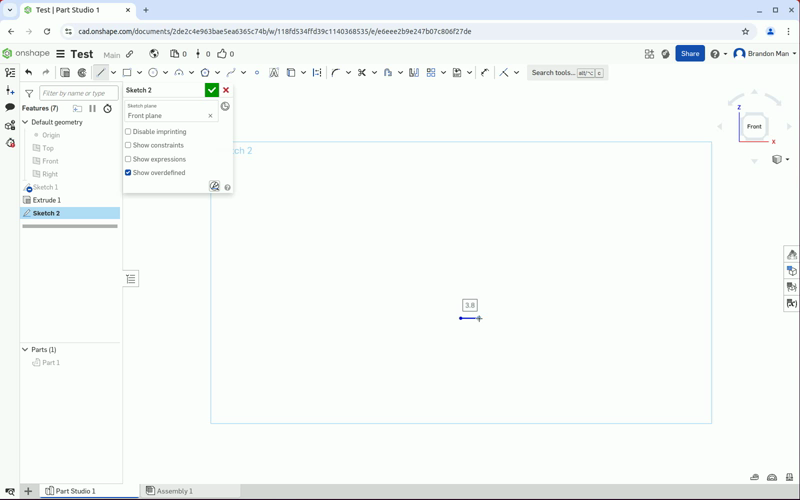
mouse_move(509, 318)
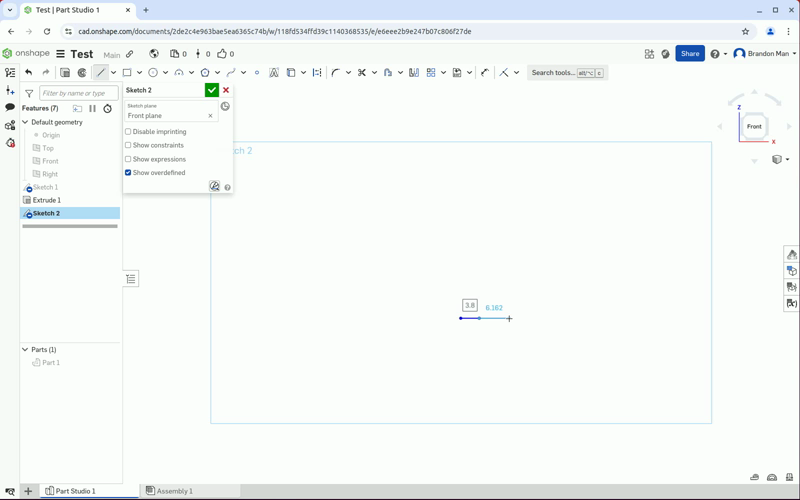
mouse_move(479, 302)
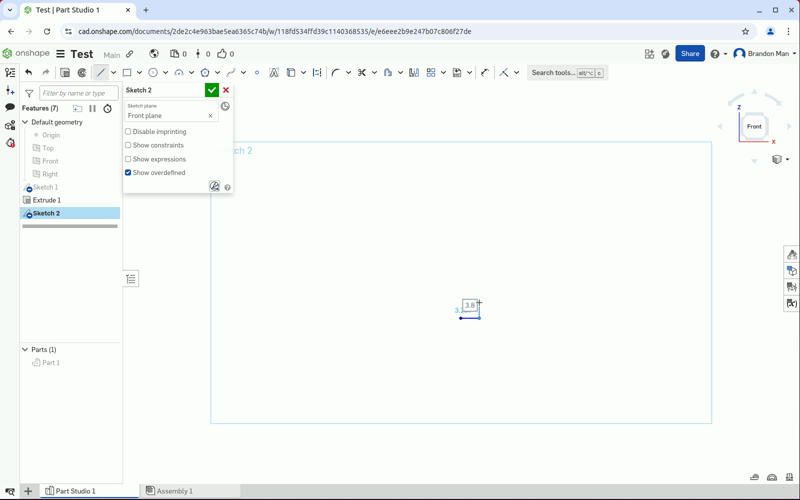
click(479, 302)
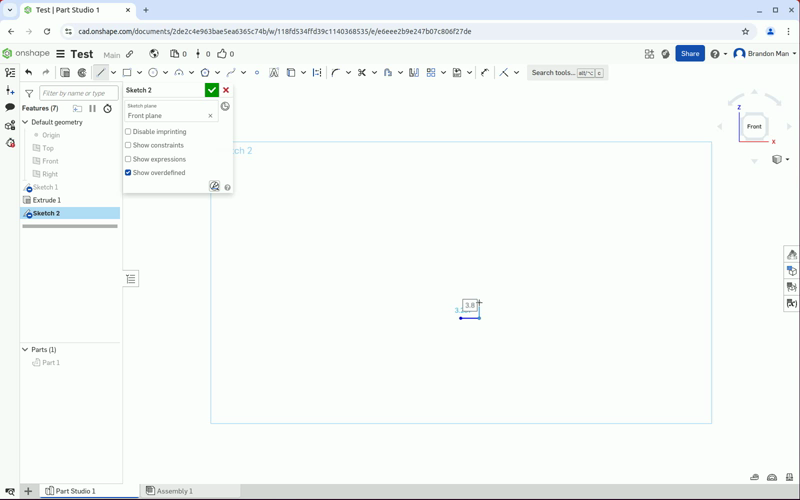
key_up(shift)
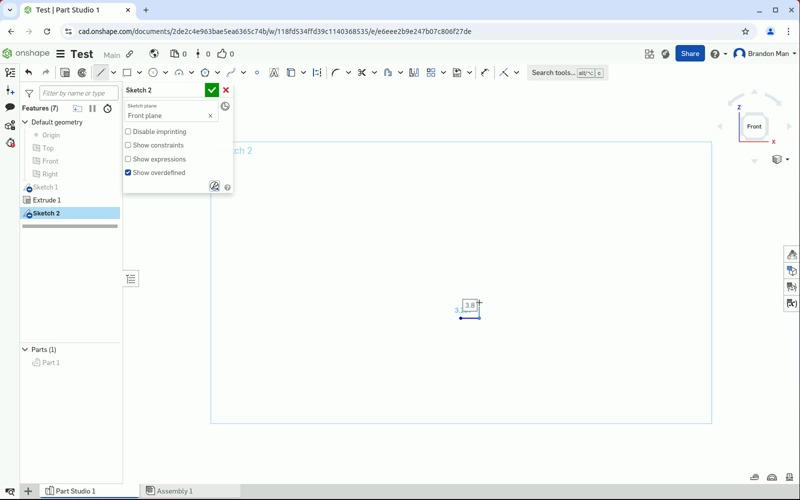
key_down(shift)
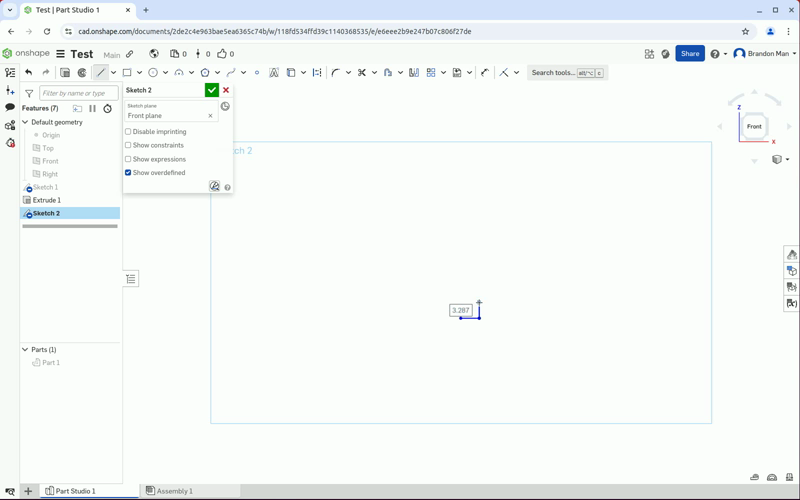
mouse_move(509, 302)
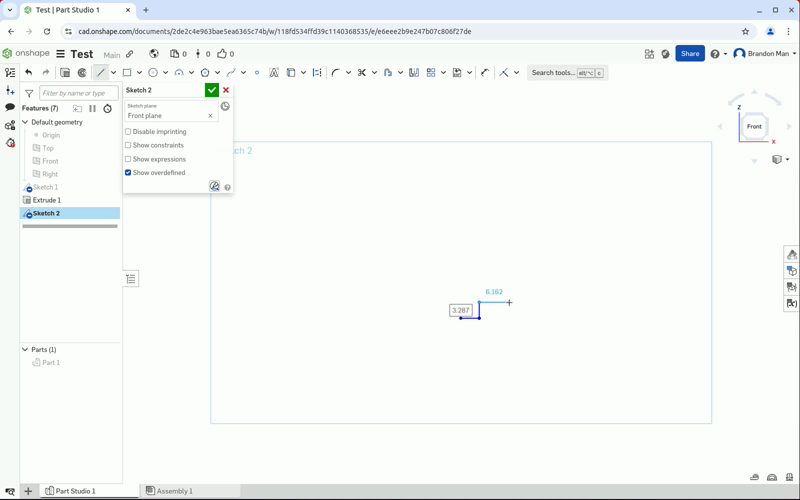
mouse_move(460, 302)
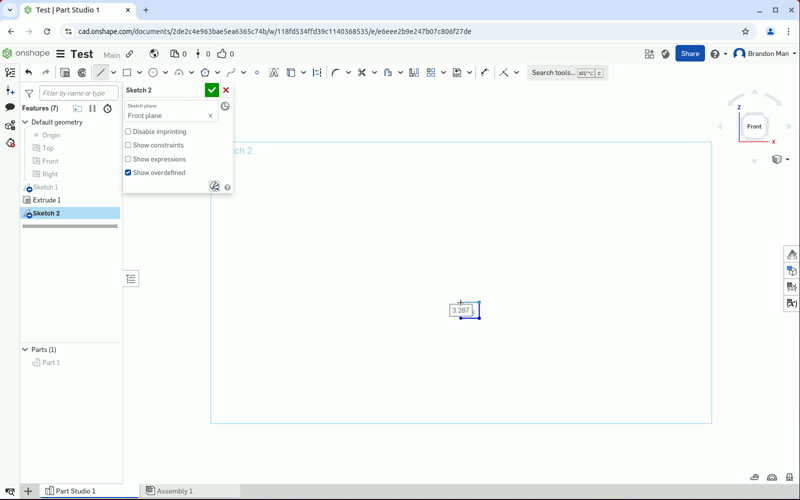
click(460, 302)
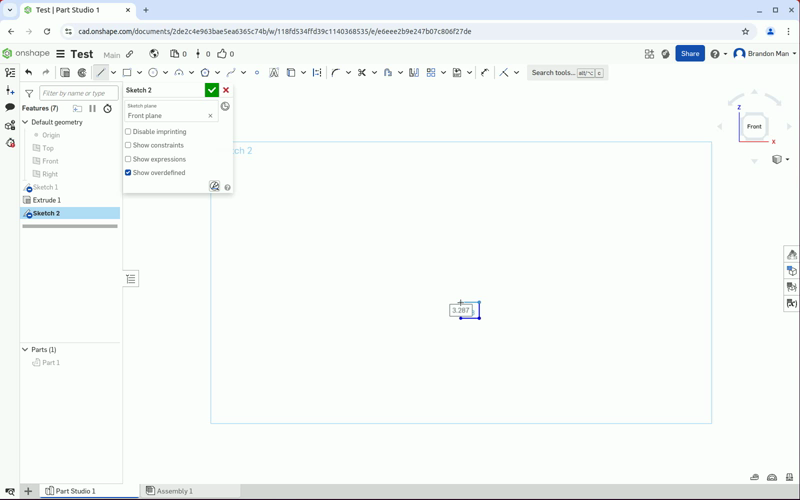
key_up(shift)
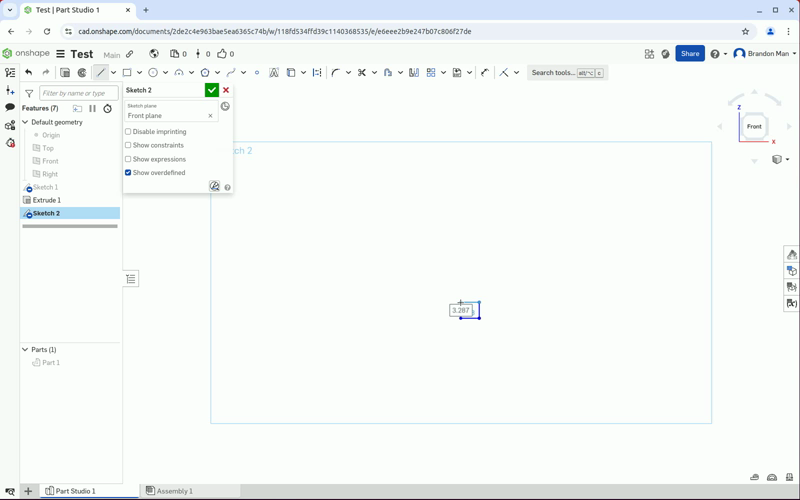
mouse_move(490, 302)
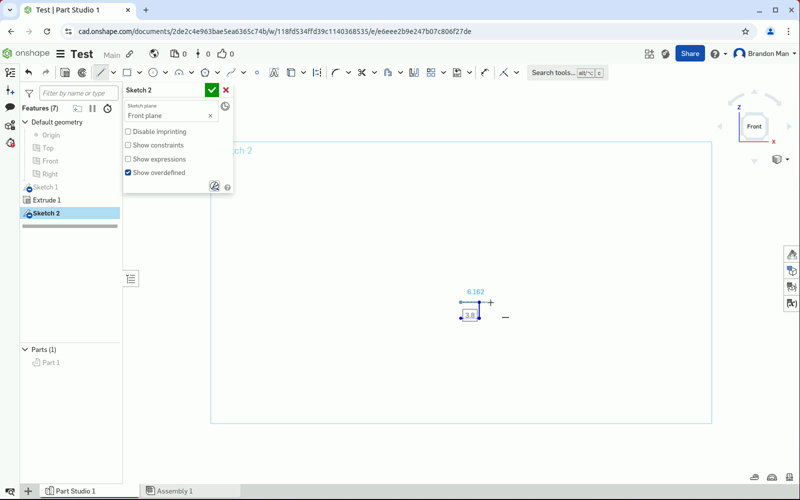
key_down(shift)
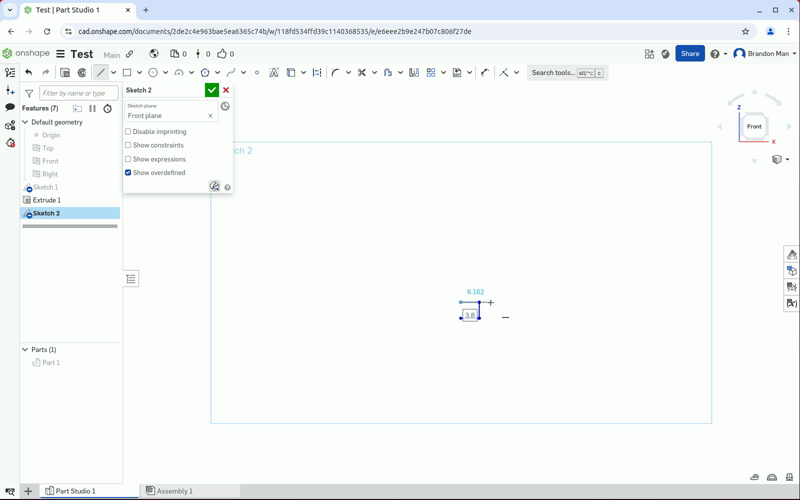
mouse_move(460, 318)
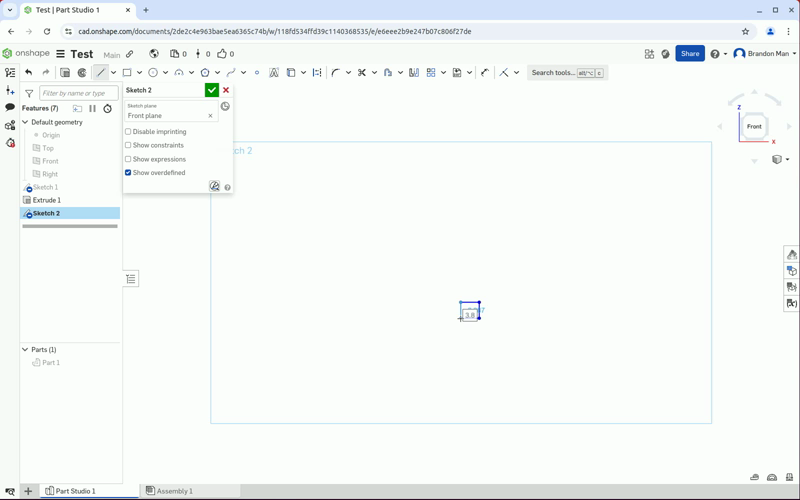
key_up(shift)
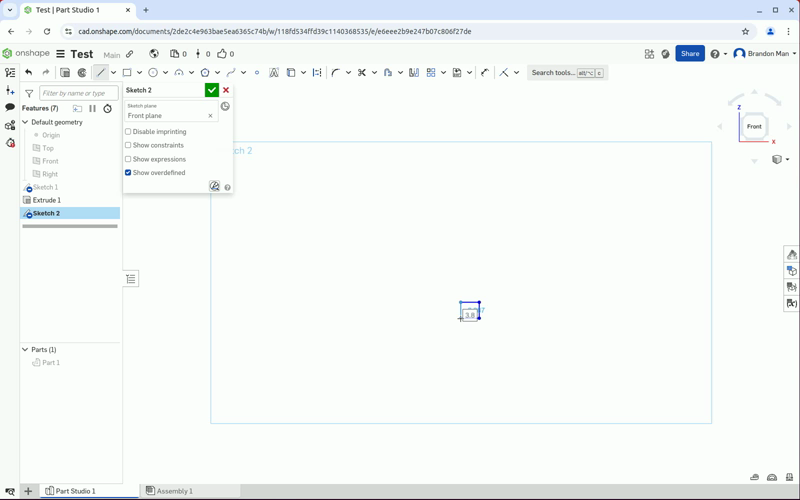
click(460, 318)
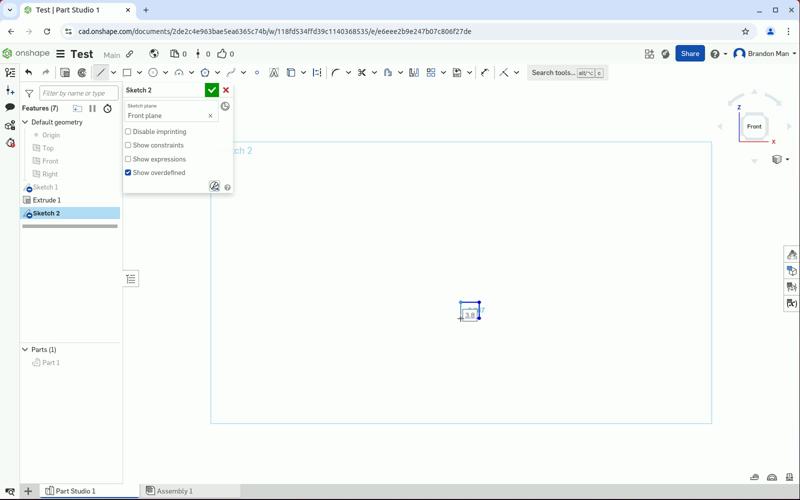
key(esc)
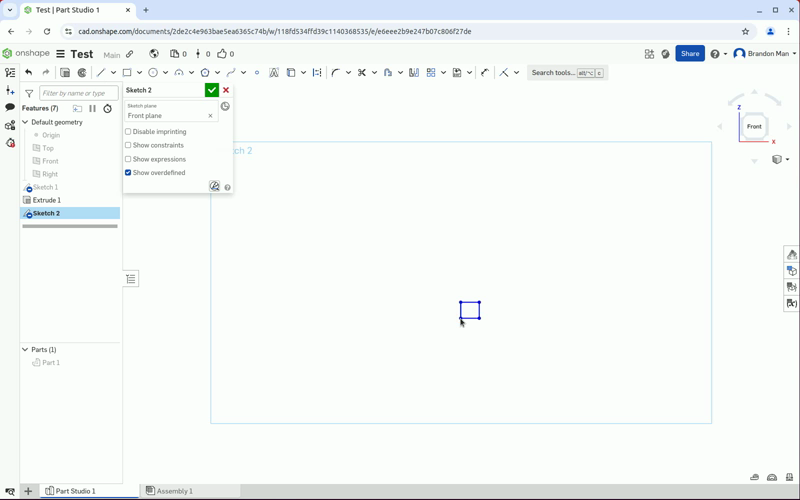
mouse_move(466, 311)
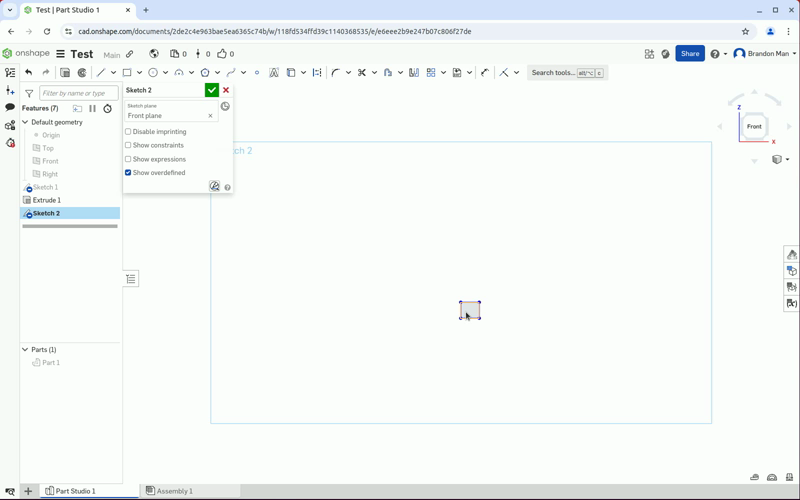
scroll(6)
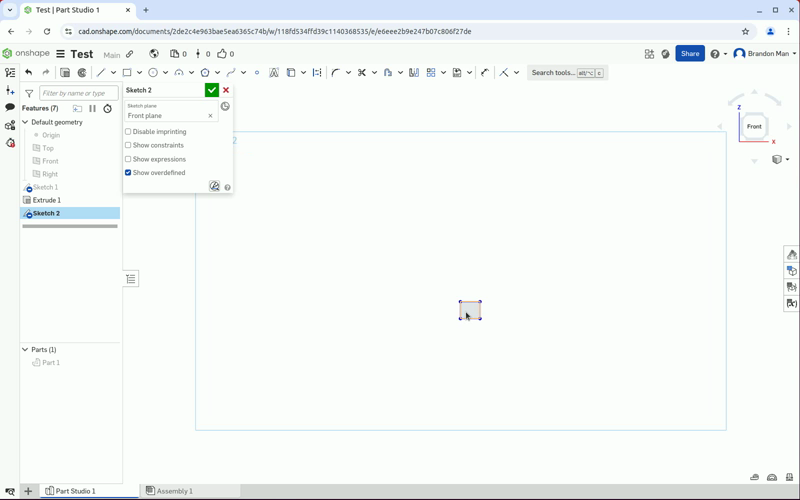
scroll(6)
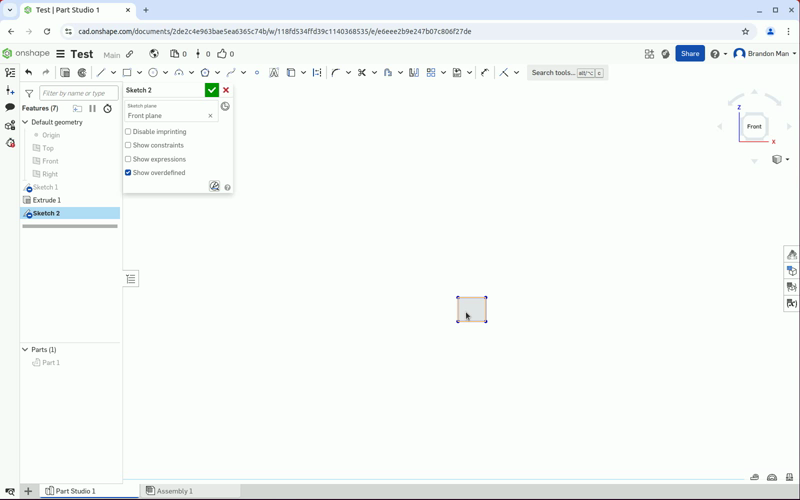
scroll(6)
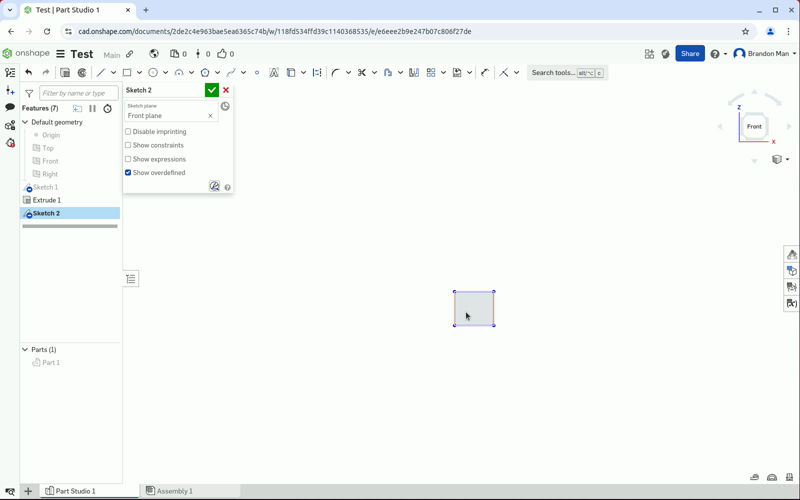
scroll(6)
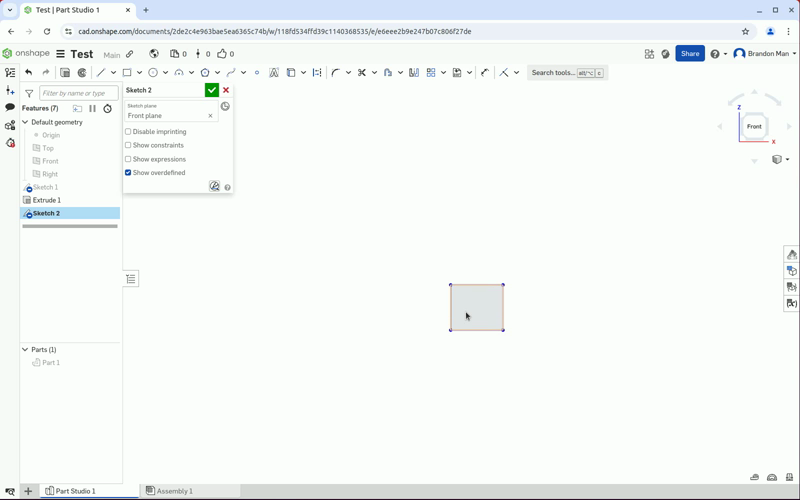
scroll(6)
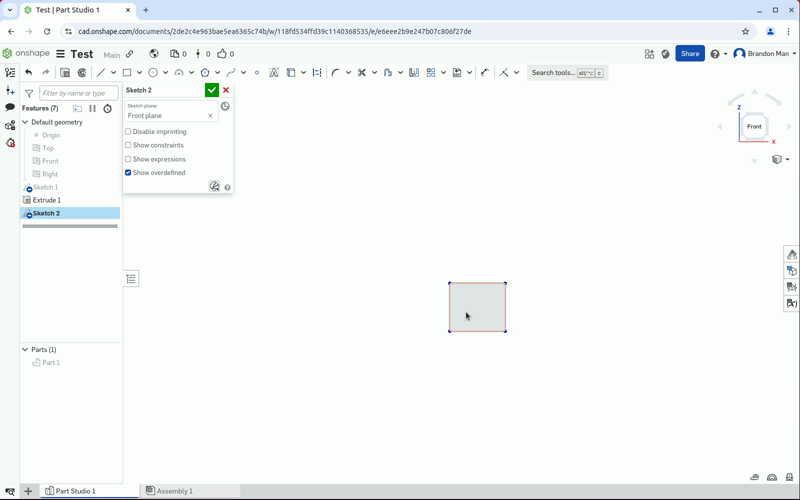
scroll(6)
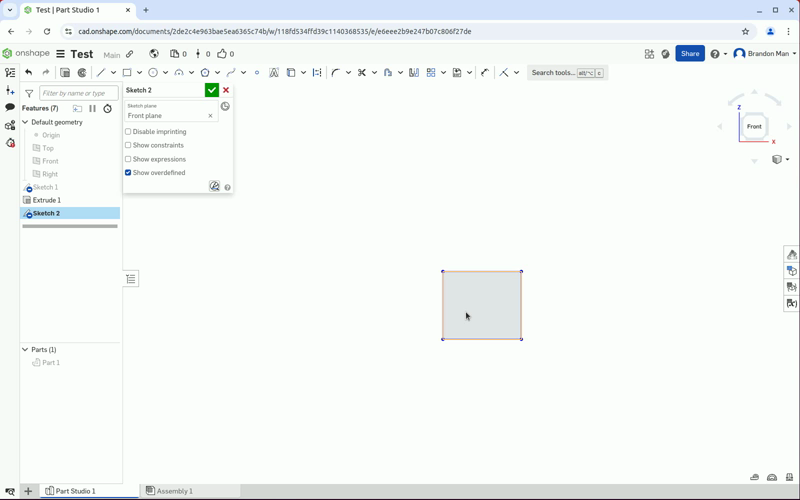
scroll(6)
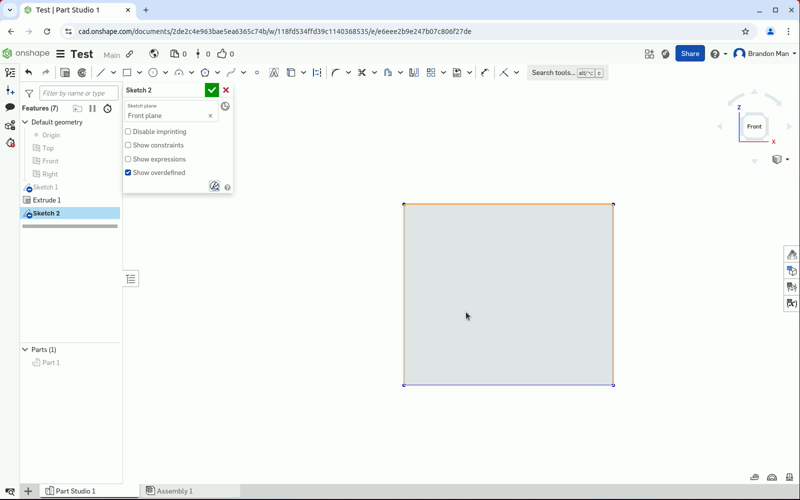
click(466, 311)
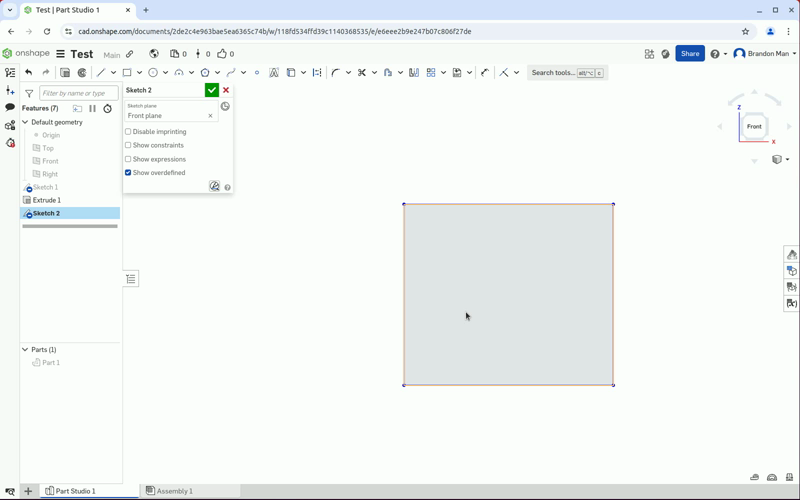
scroll(-6)
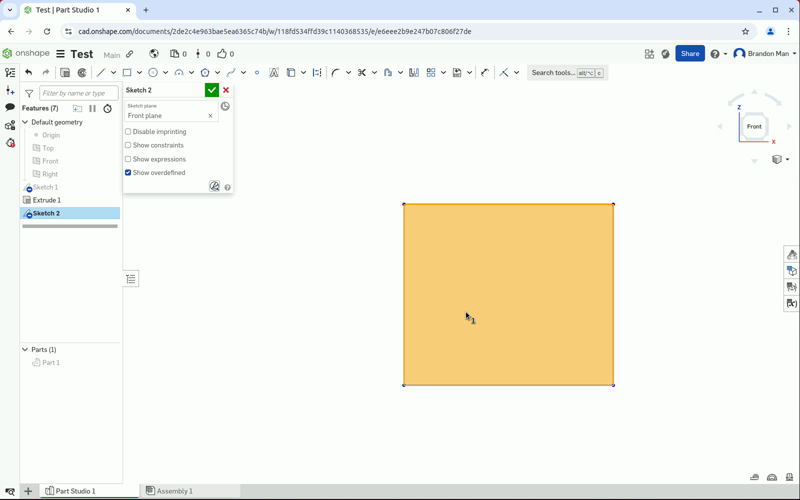
scroll(-6)
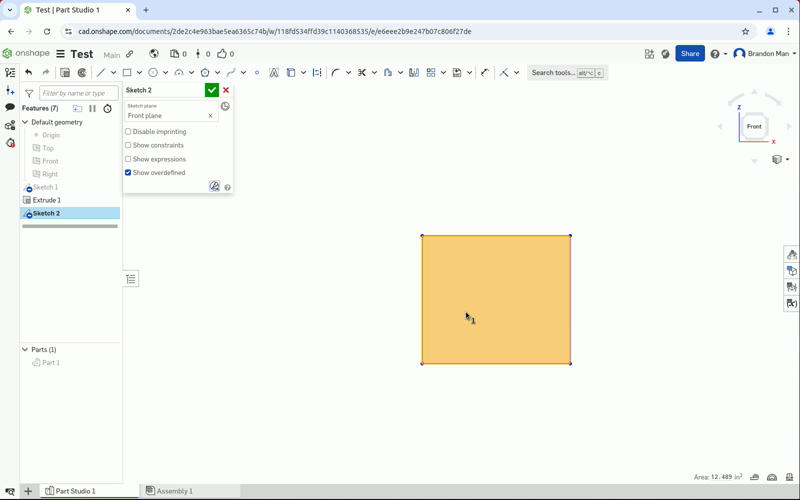
scroll(-6)
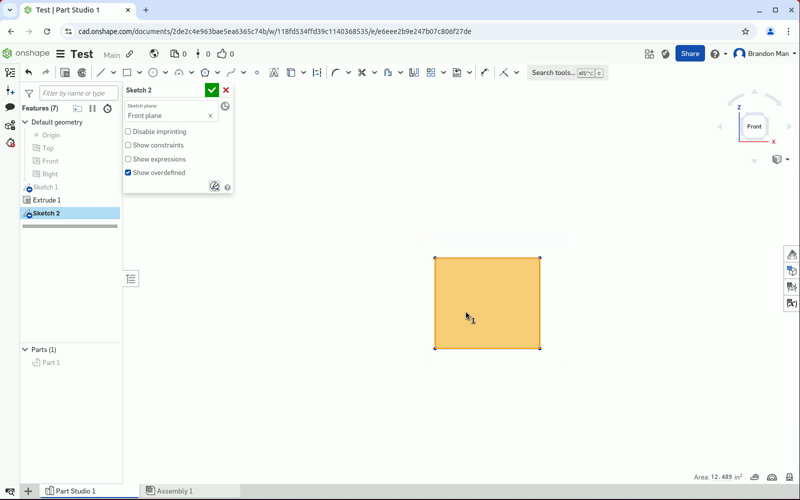
scroll(-6)
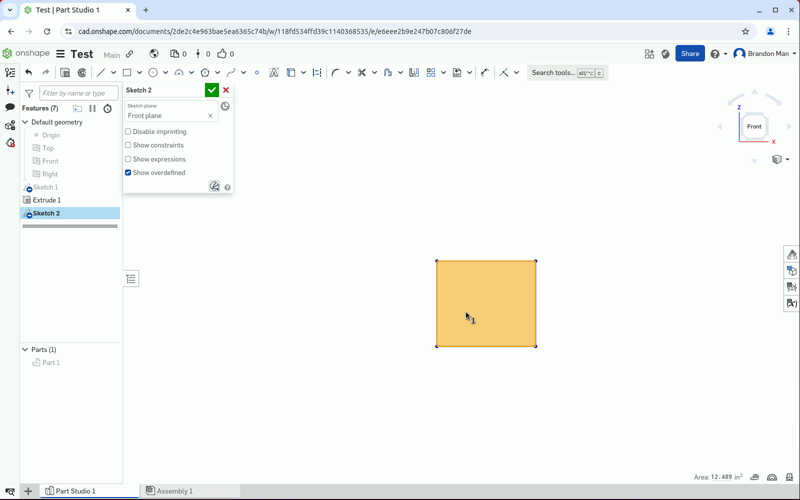
scroll(-6)
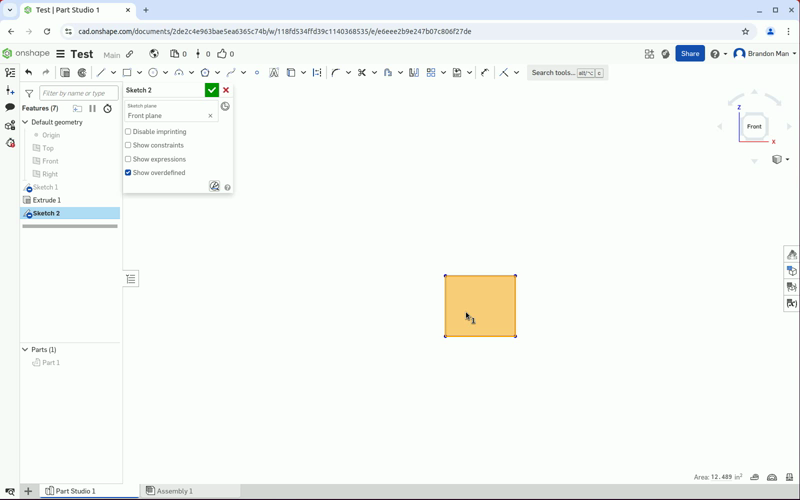
scroll(-6)
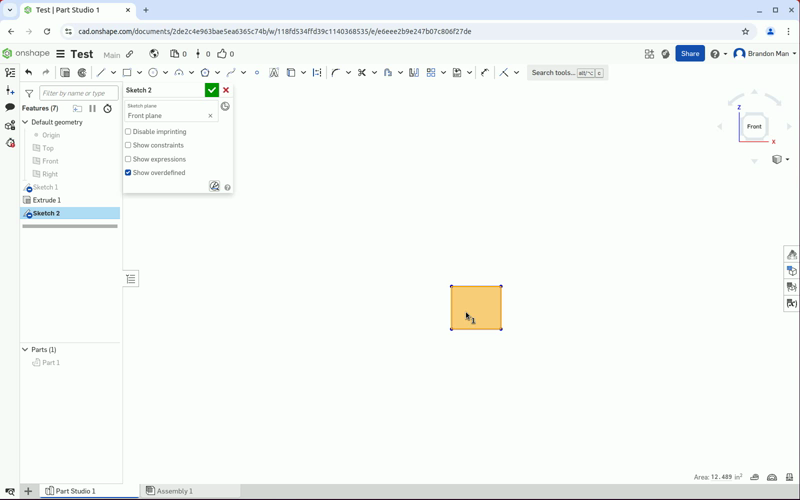
scroll(-6)
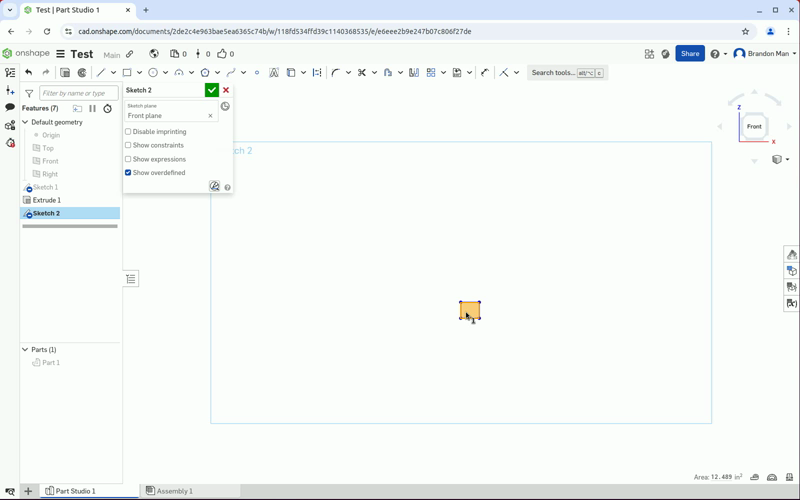
mouse_move(73, 352)
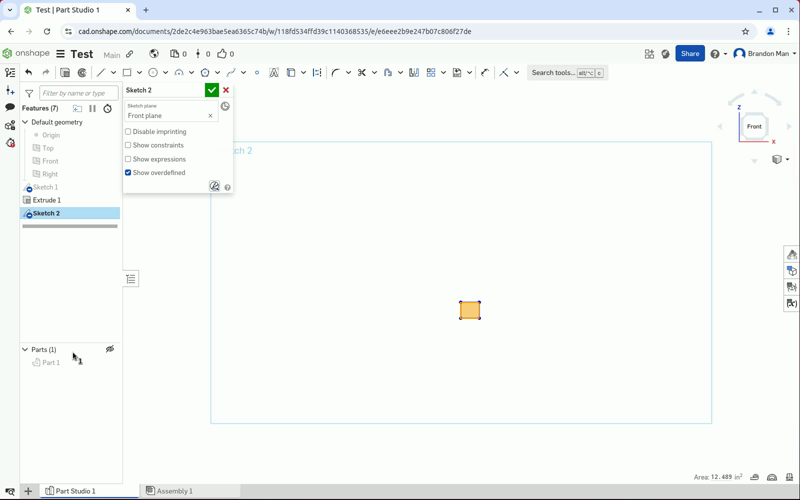
key(shift+y)
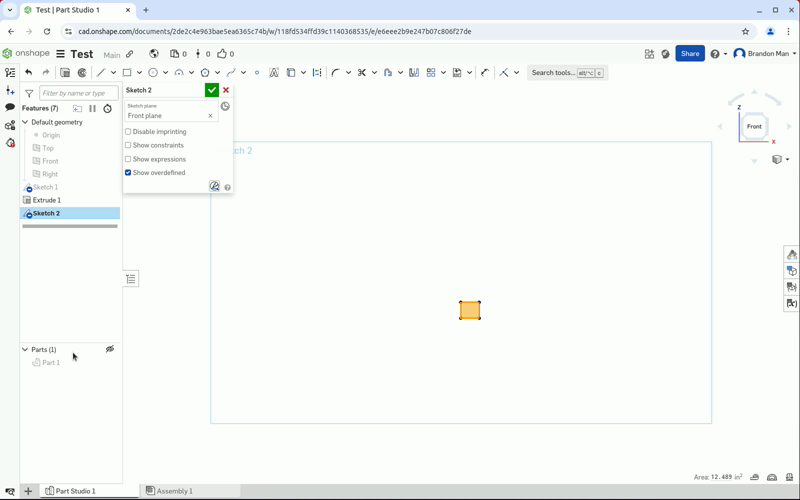
key(shift+e)
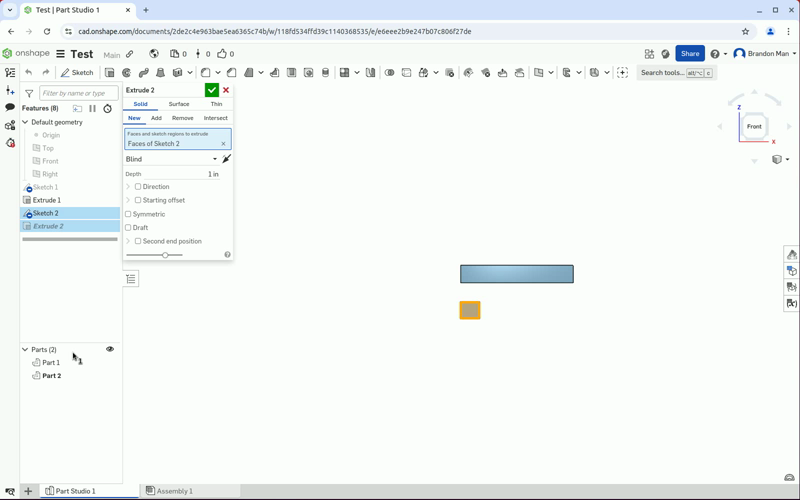
mouse_move(143, 106)
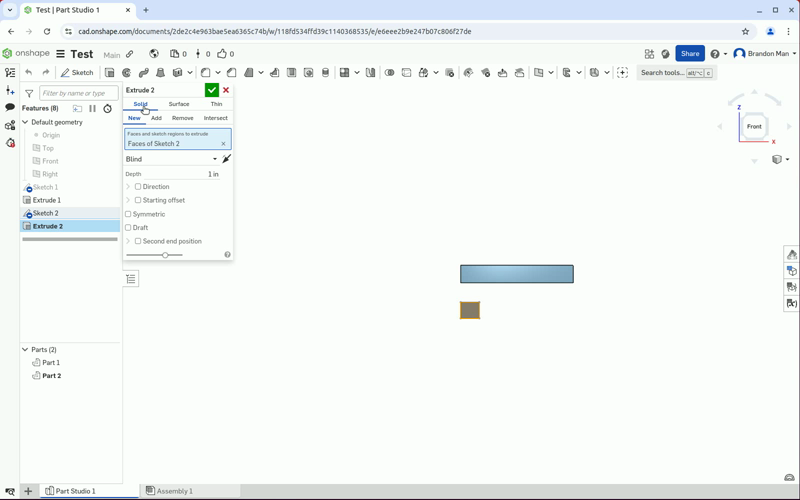
click(143, 106)
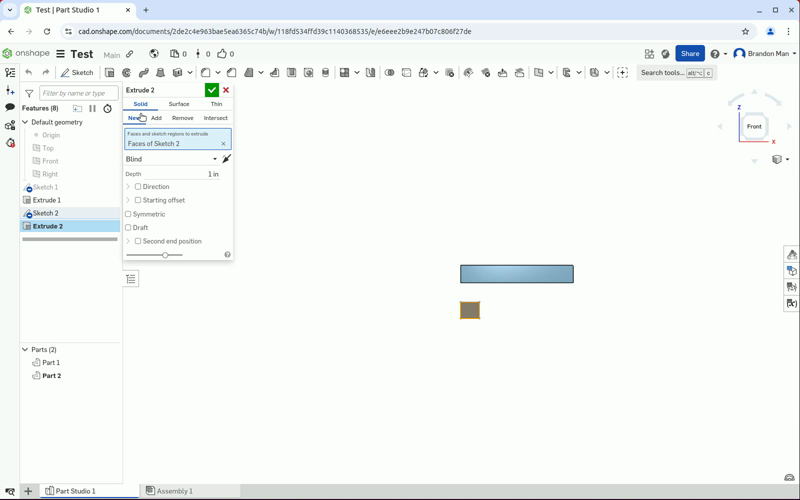
mouse_move(137, 120)
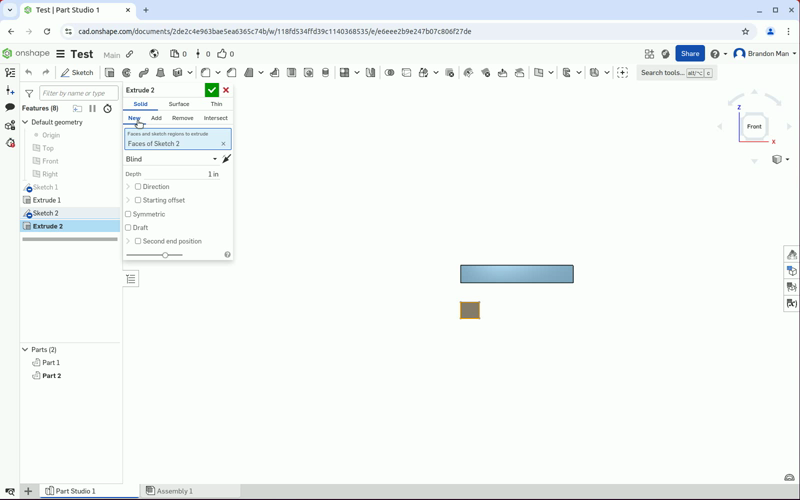
click(137, 120)
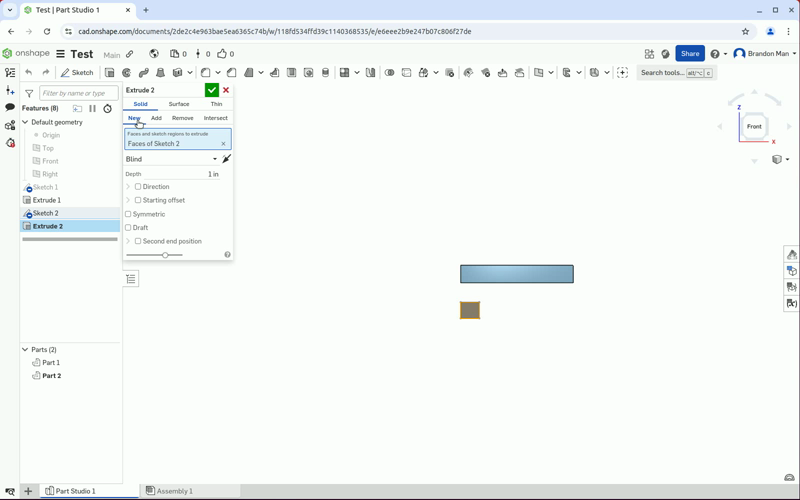
key(tab, 4)
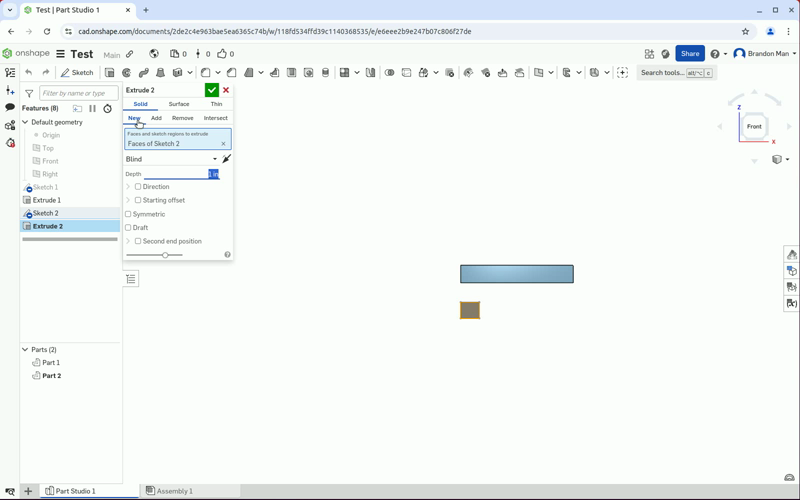
text(0.481)
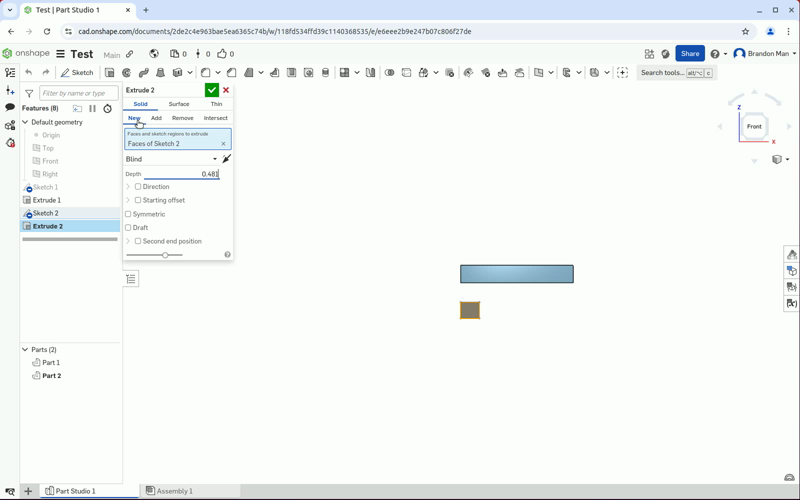
key(enter)
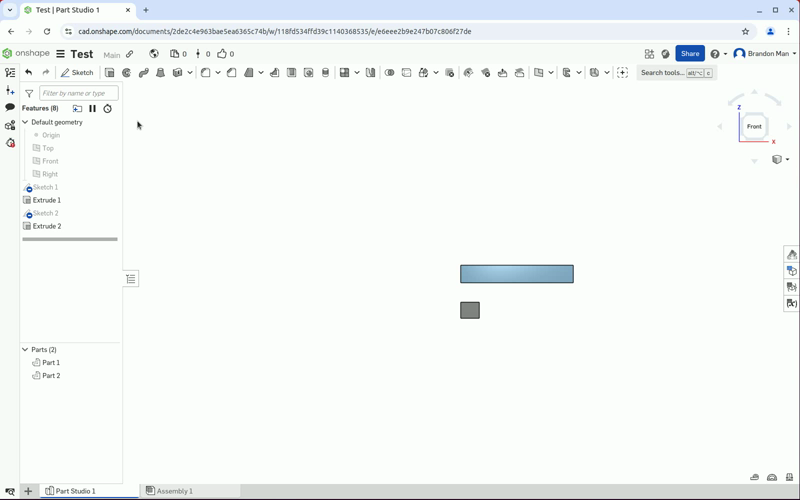
key(shift+h)
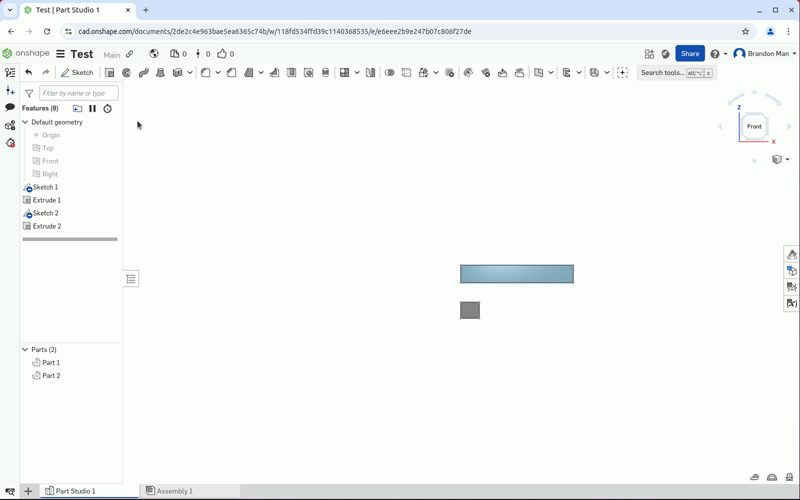
key(shift+h)
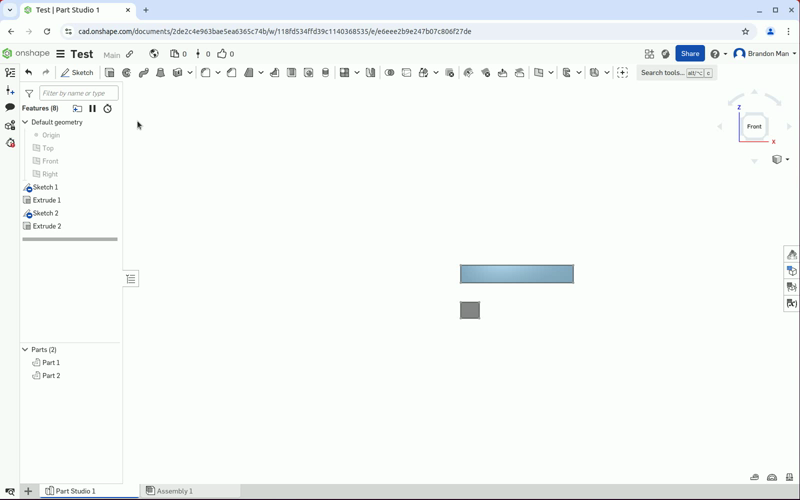
key(shift+7)
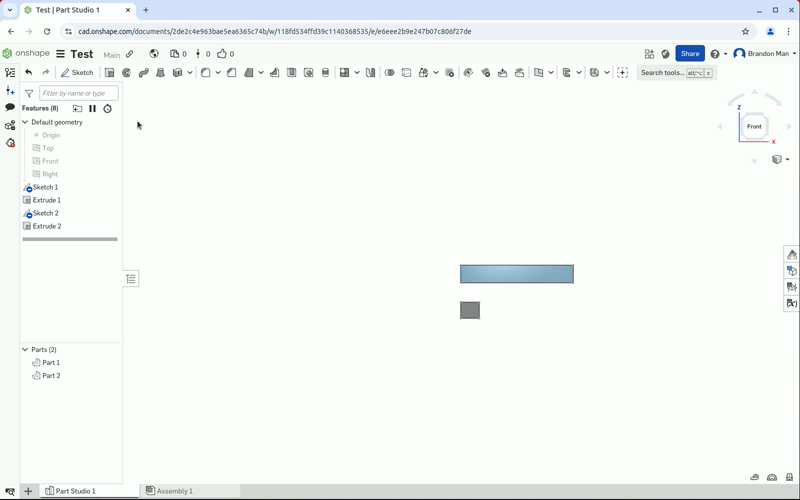
key(left, 2)
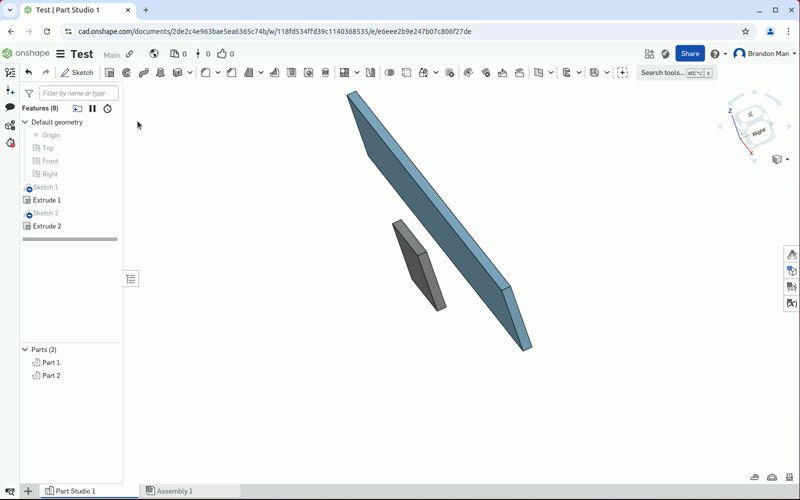
key(down, 2)
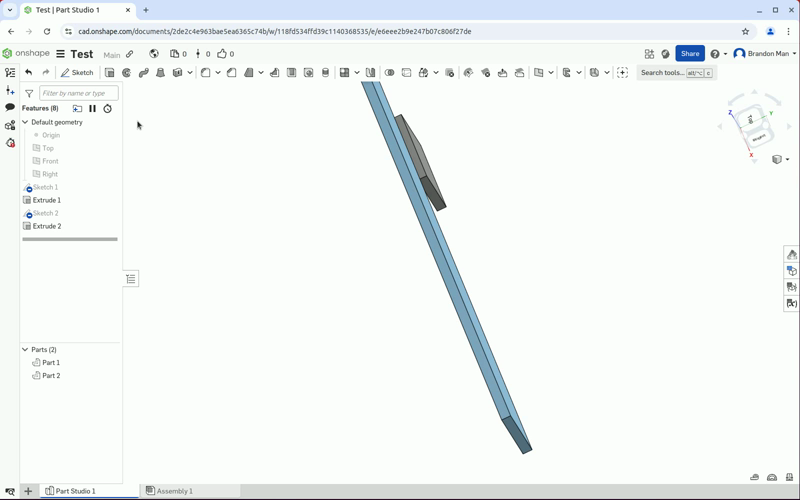
key(up, 2)
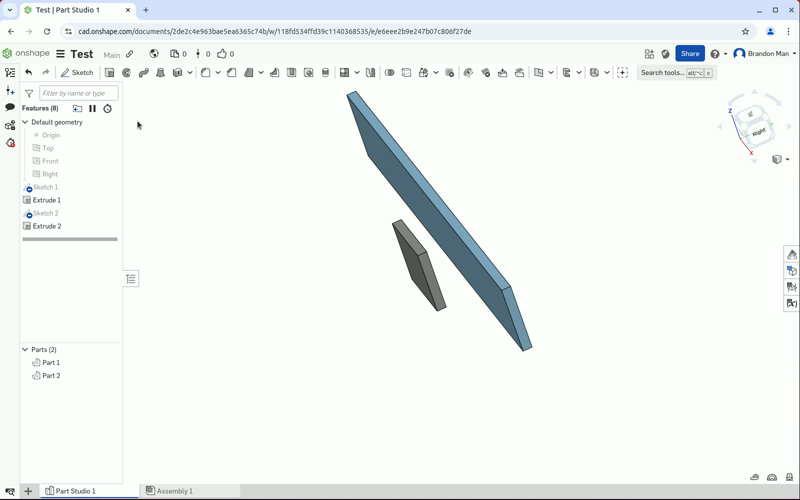
key(right, 2)
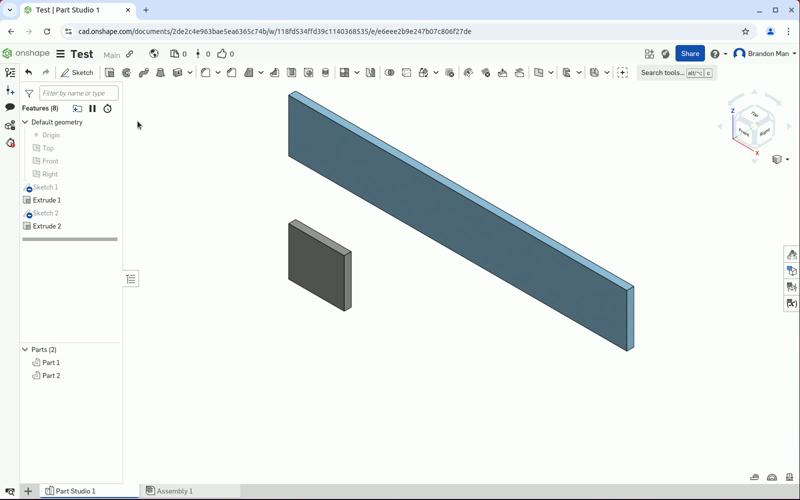
mouse_move(73, 189)
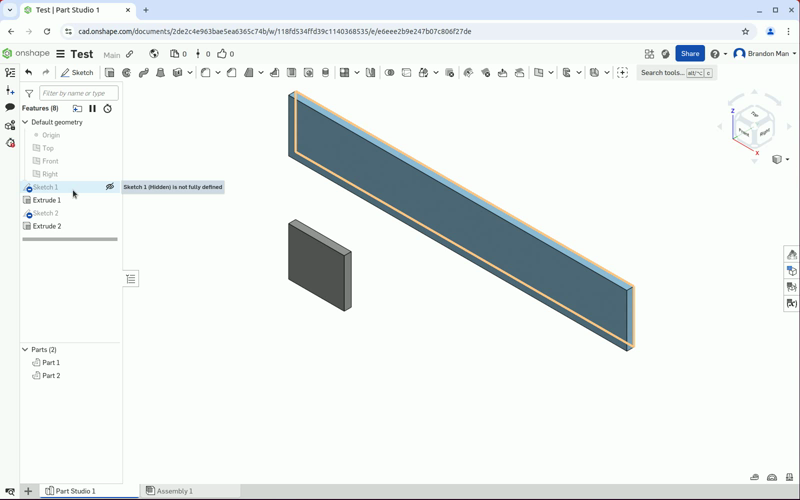
click(73, 189)